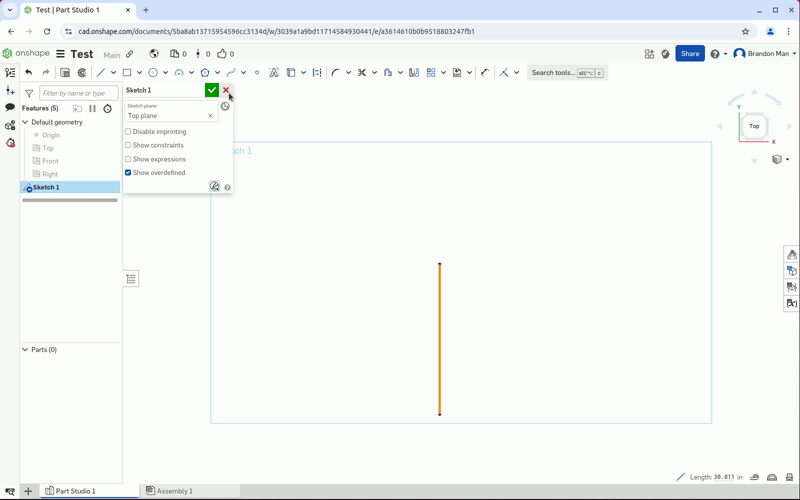
key(shift+h)
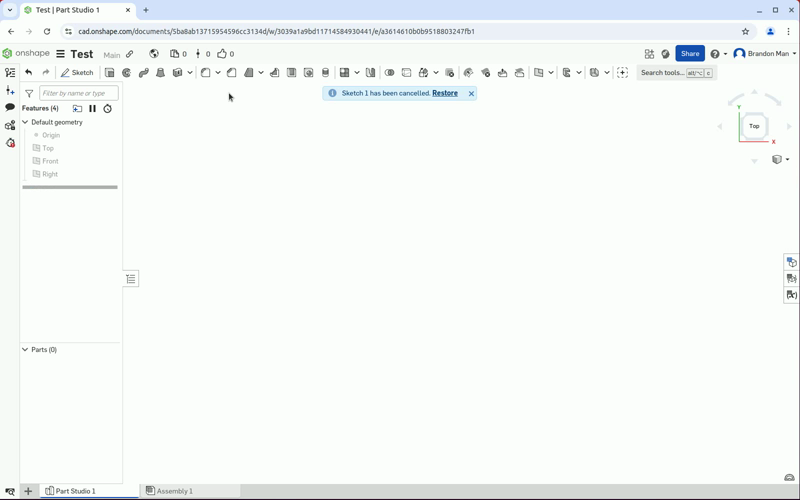
mouse_move(73, 352)
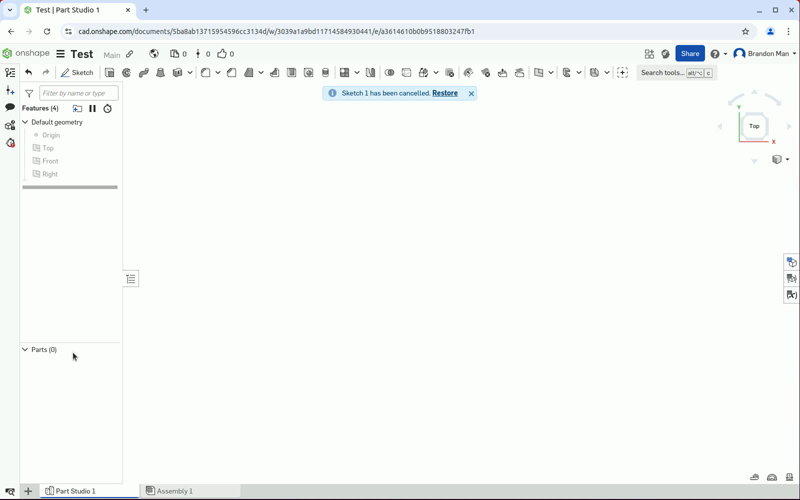
key(y)
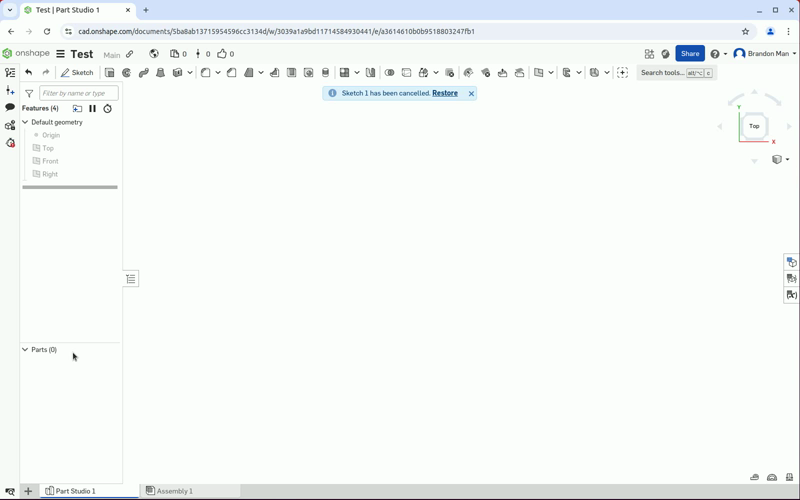
key(shift+p)
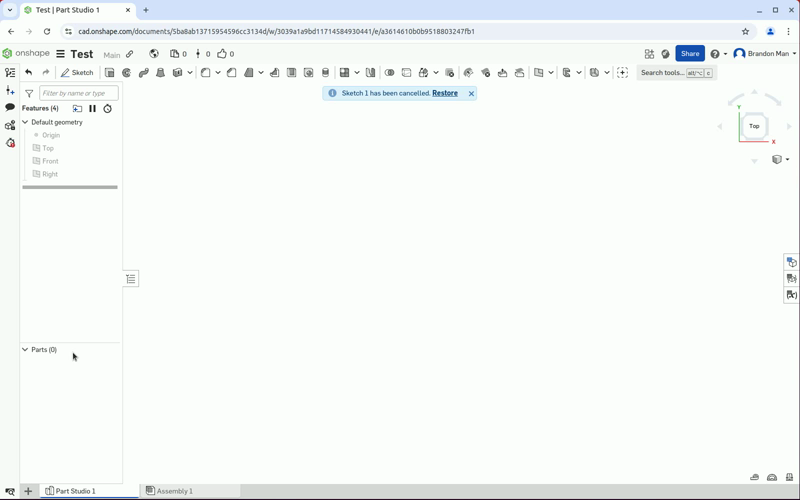
key(space)
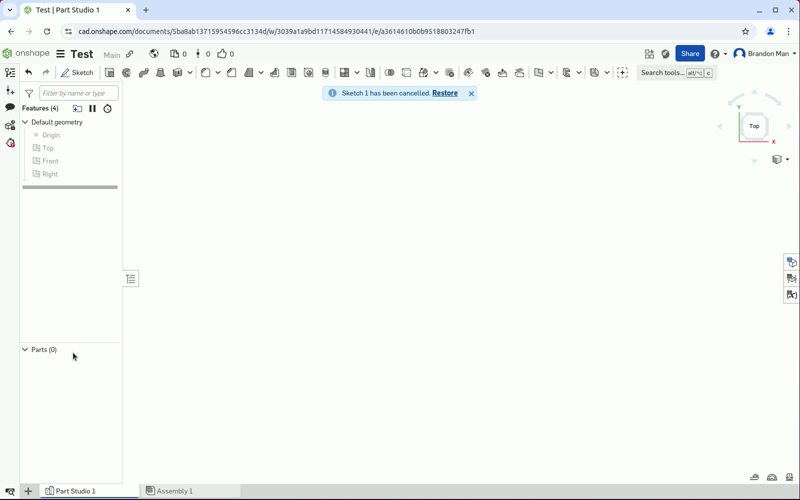
key_down(shift)
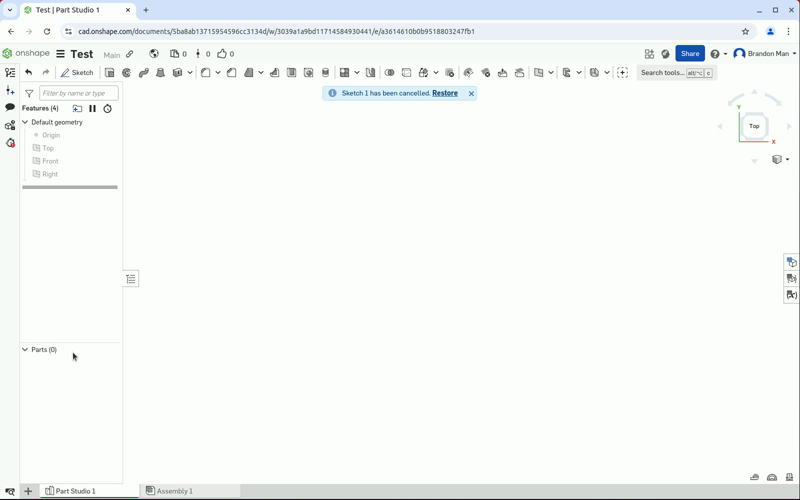
key(up)
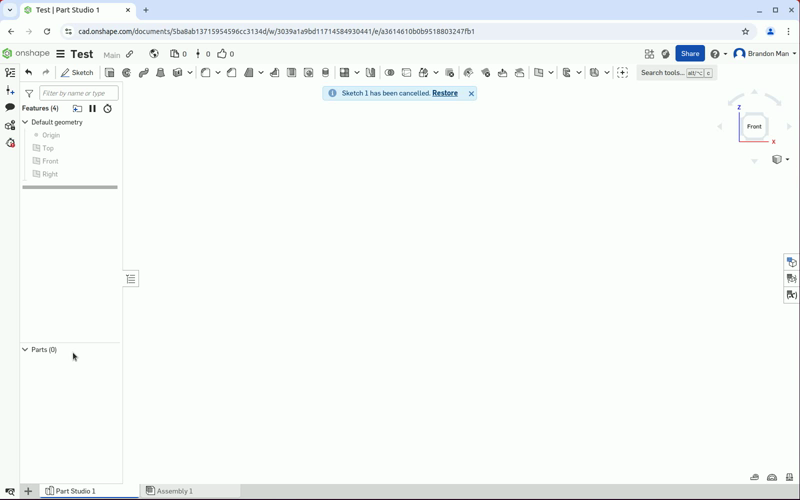
key_up(shift)
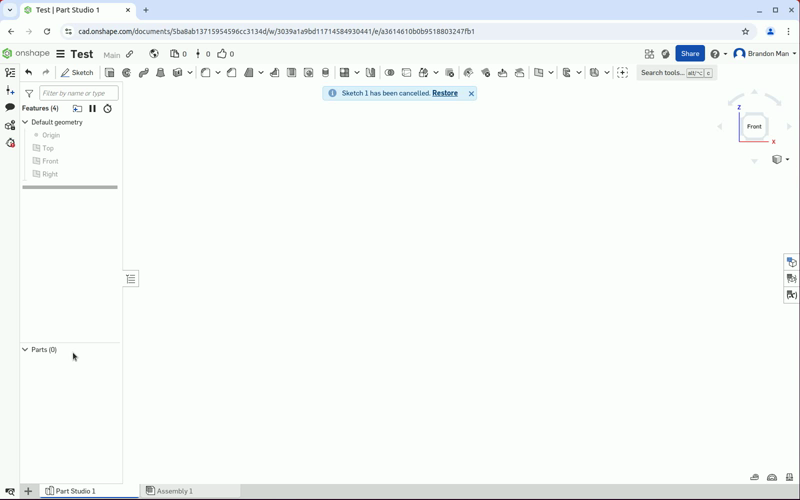
key(space)
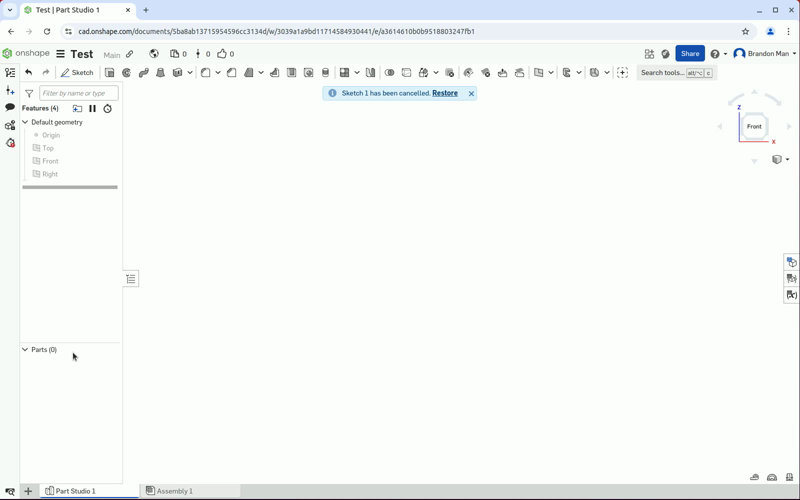
key_down(shift)
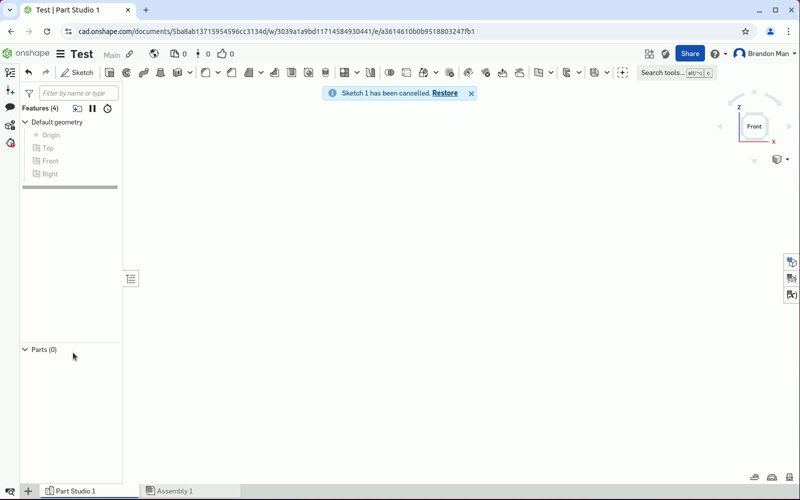
key(left)
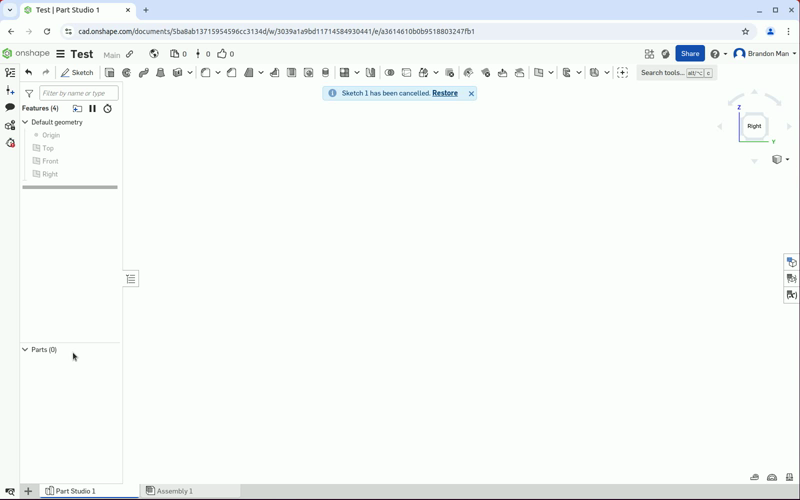
key_up(shift)
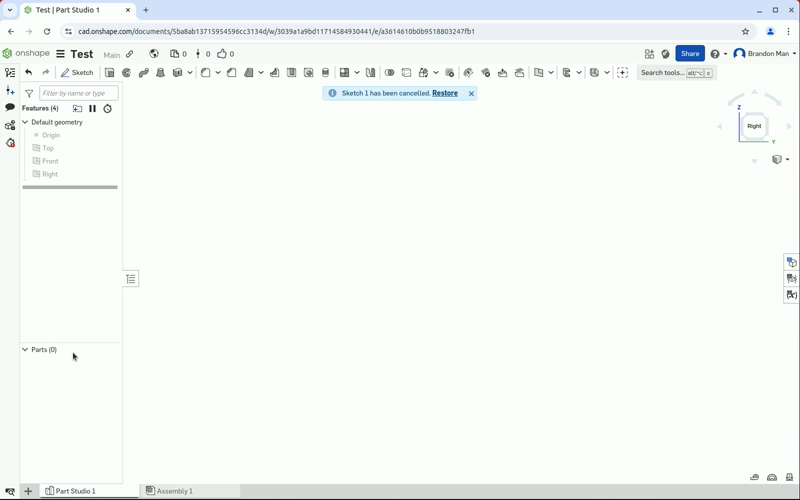
mouse_move(73, 352)
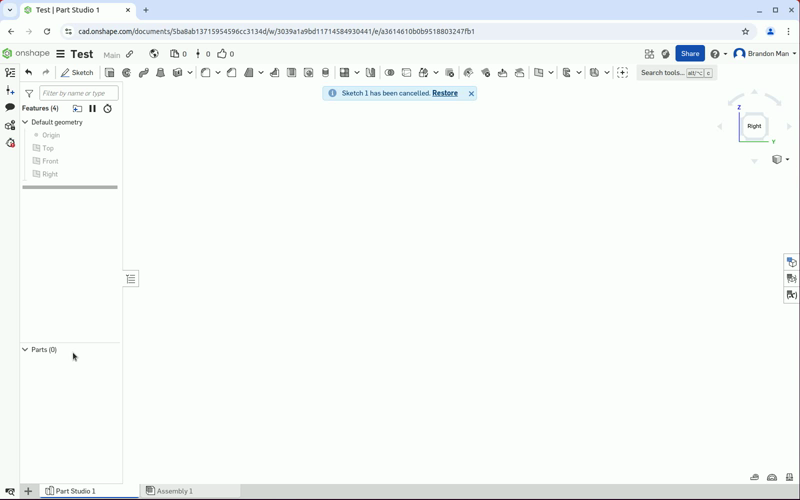
key(shift+y)
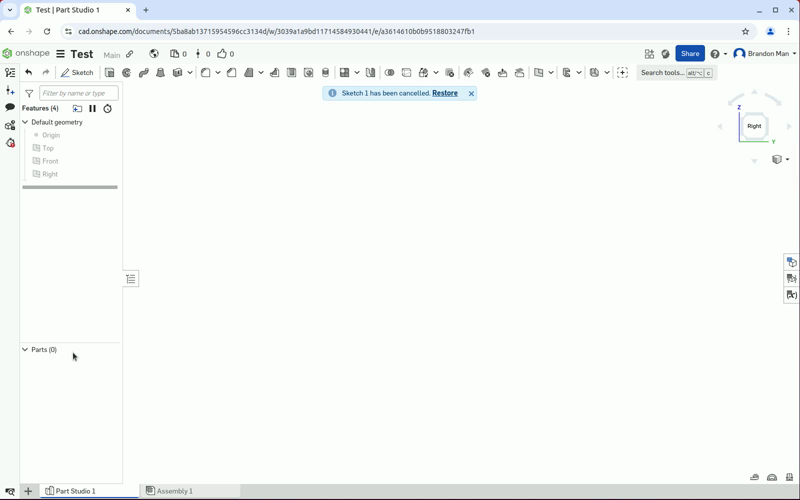
key(shift+s)
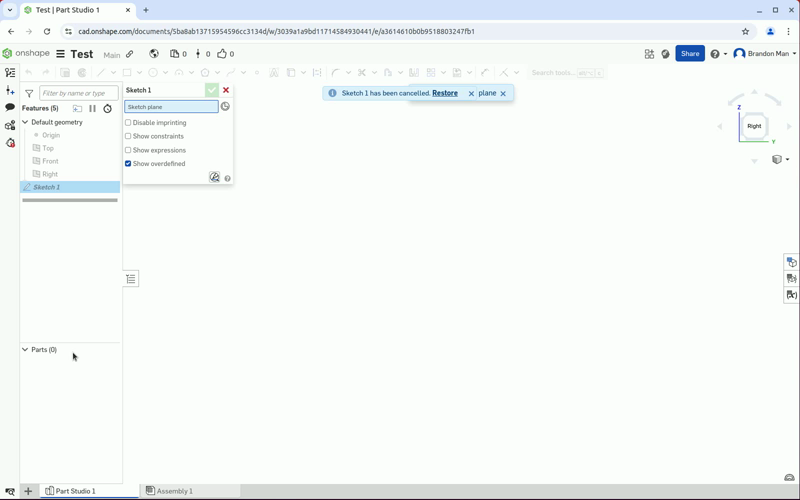
mouse_move(73, 176)
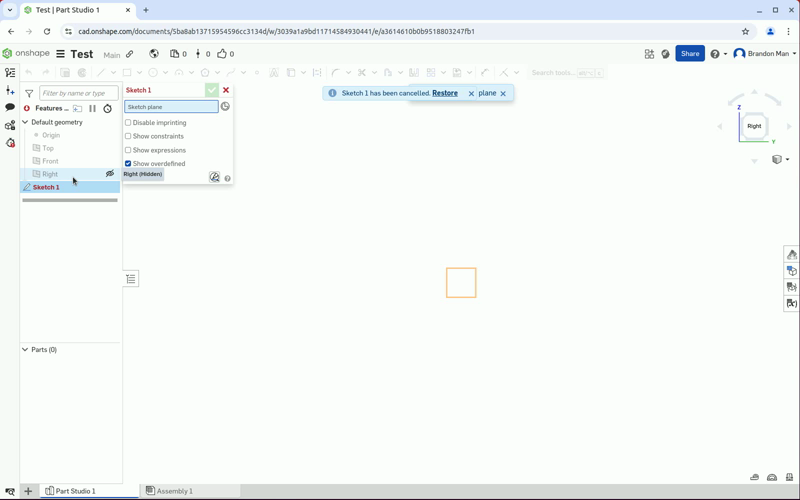
click(73, 176)
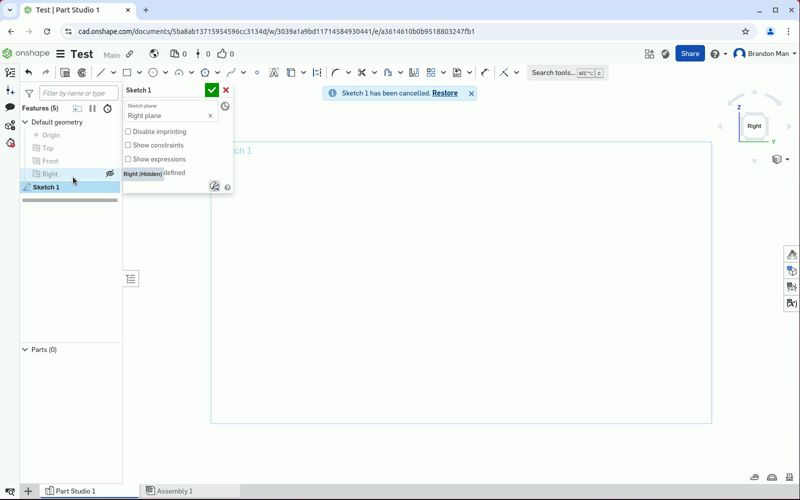
mouse_move(73, 352)
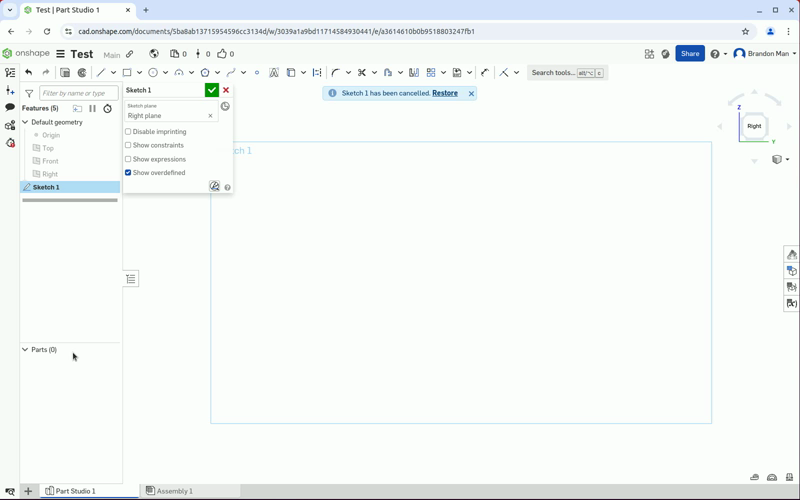
key(y)
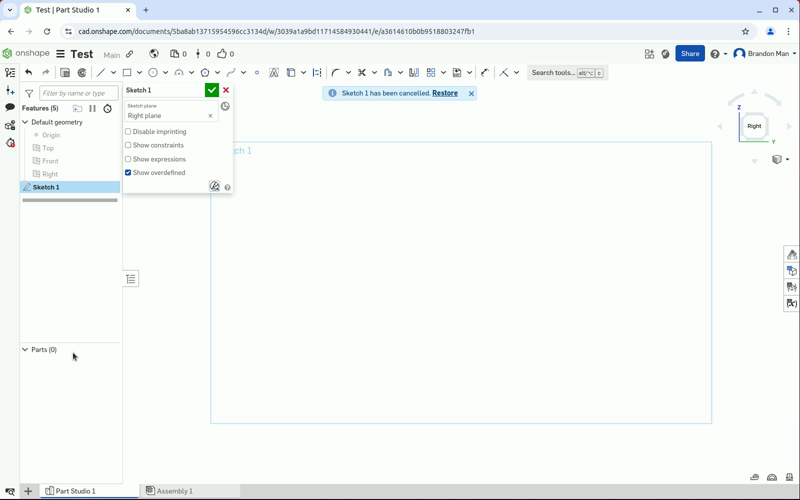
key(l)
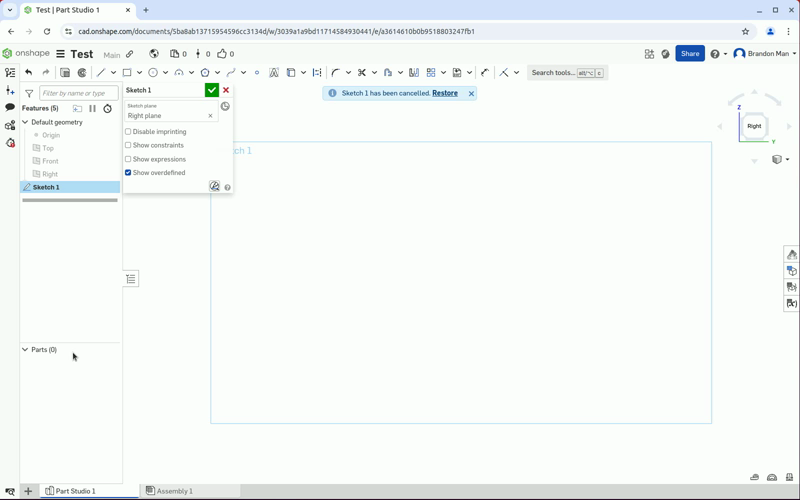
key_down(shift)
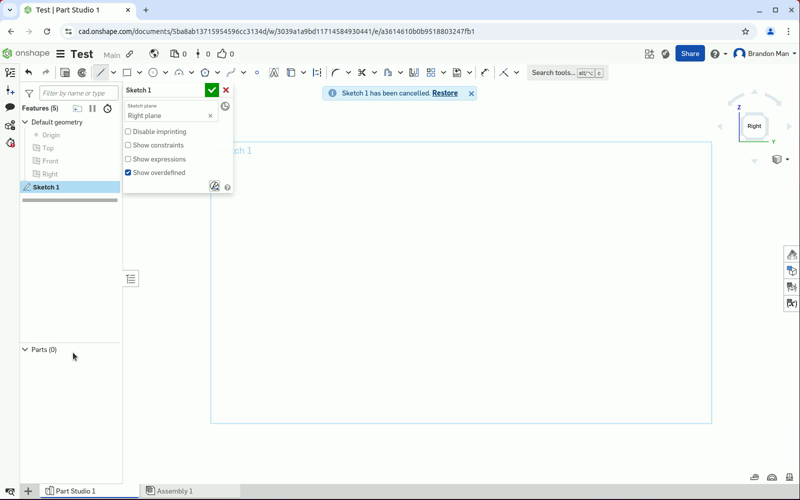
mouse_move(348, 282)
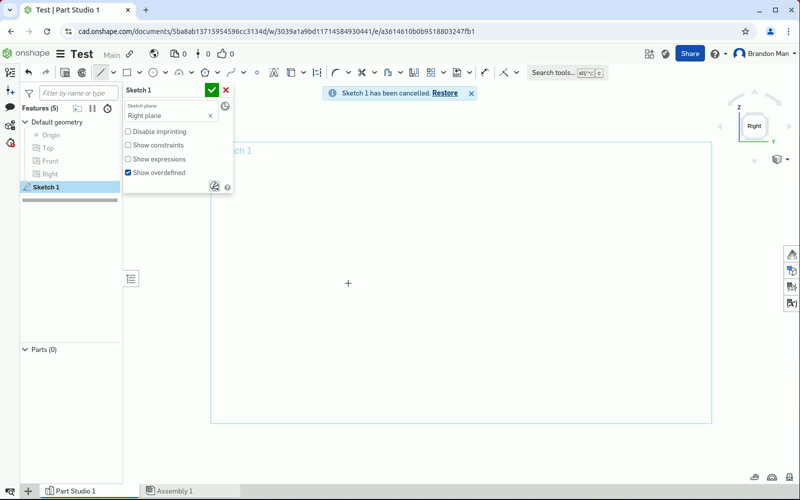
click(348, 282)
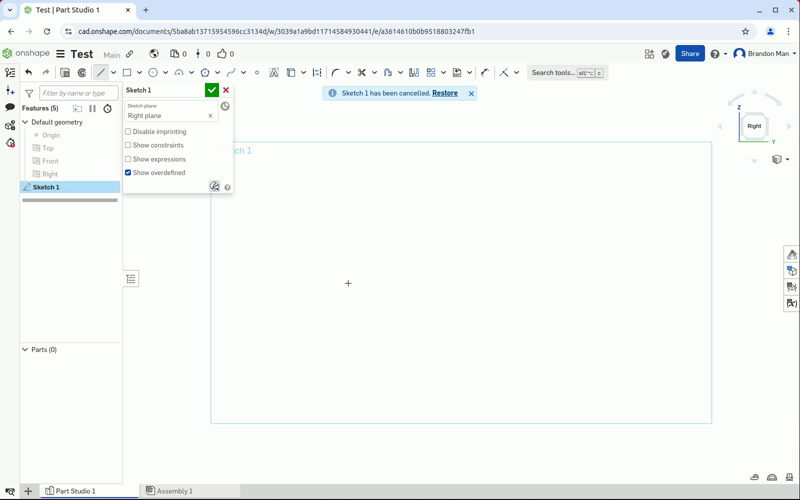
key_up(shift)
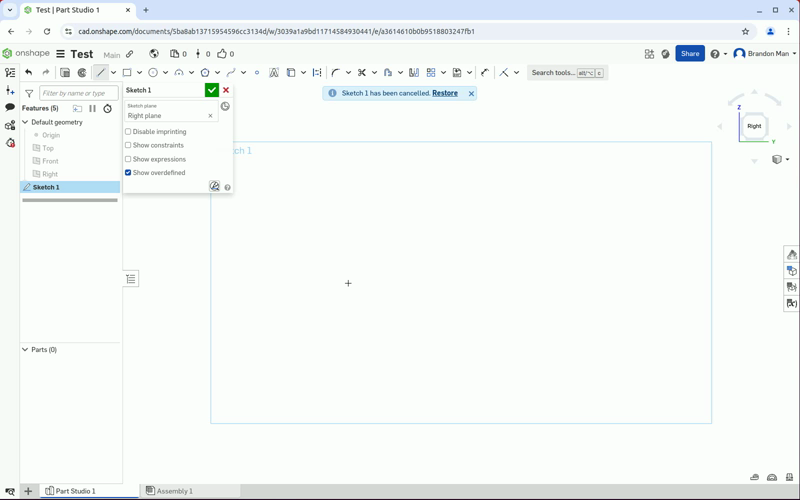
key_down(shift)
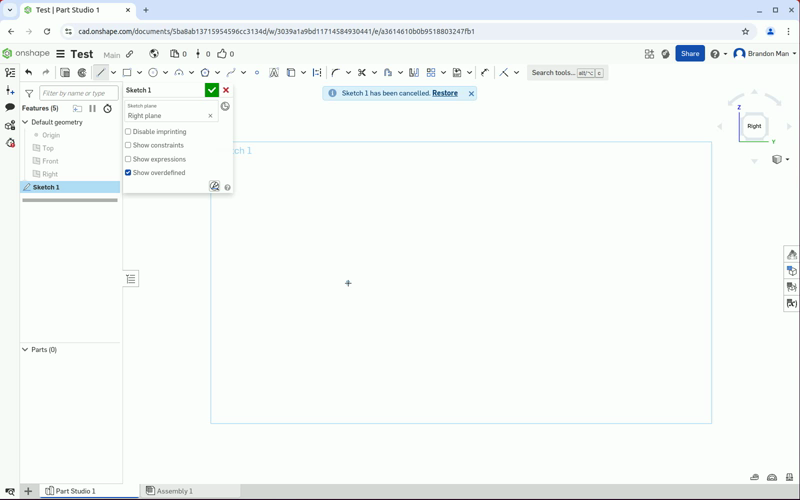
mouse_move(572, 282)
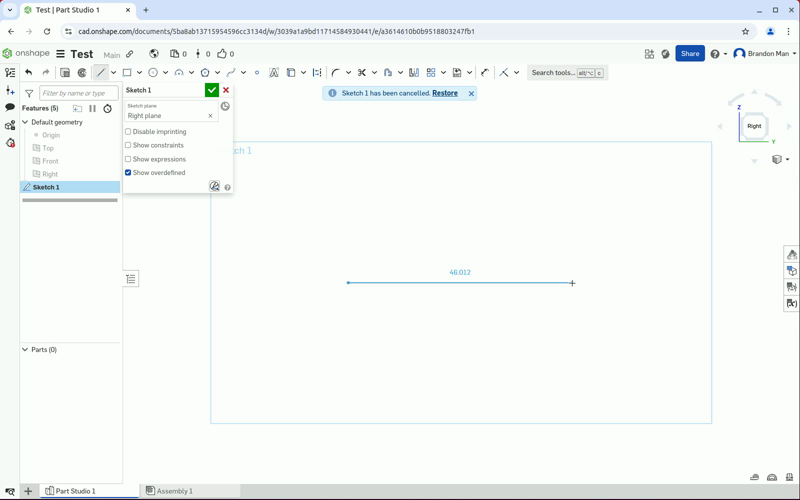
click(572, 282)
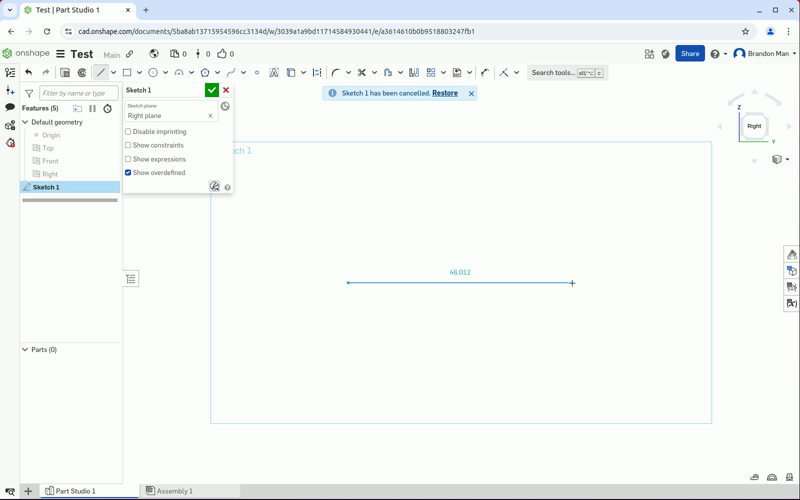
key_up(shift)
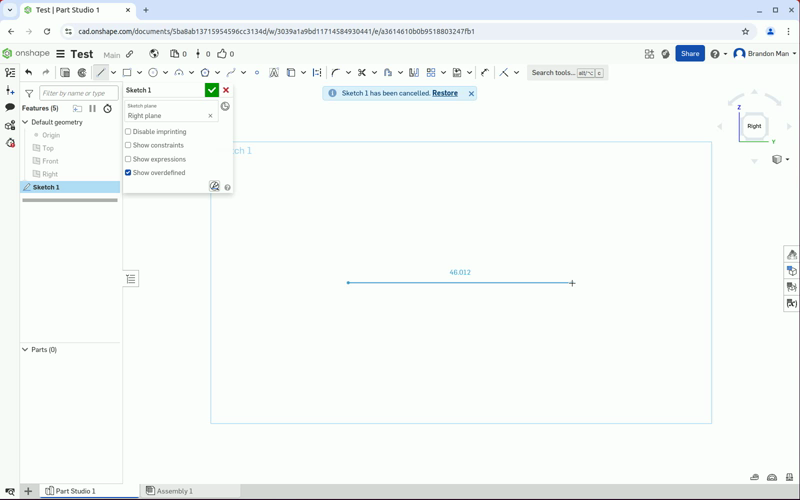
key_down(shift)
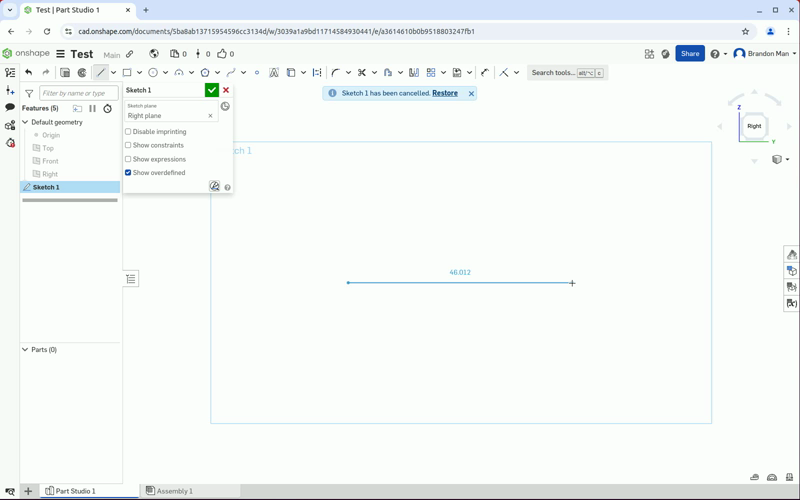
mouse_move(589, 282)
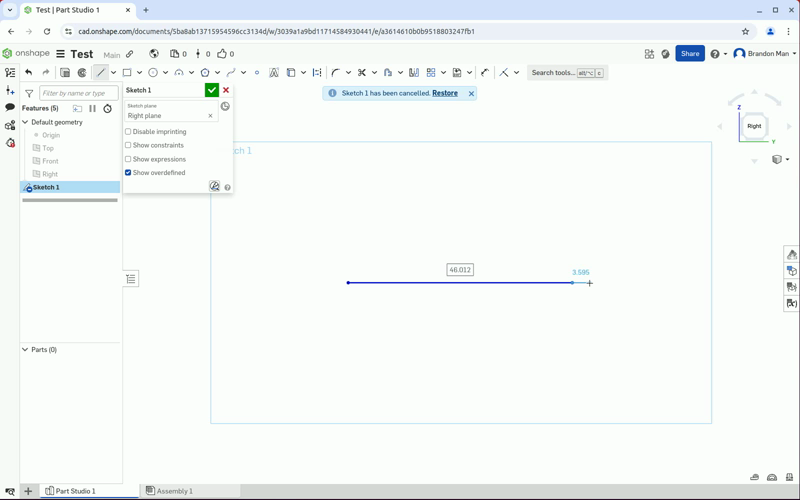
mouse_move(572, 268)
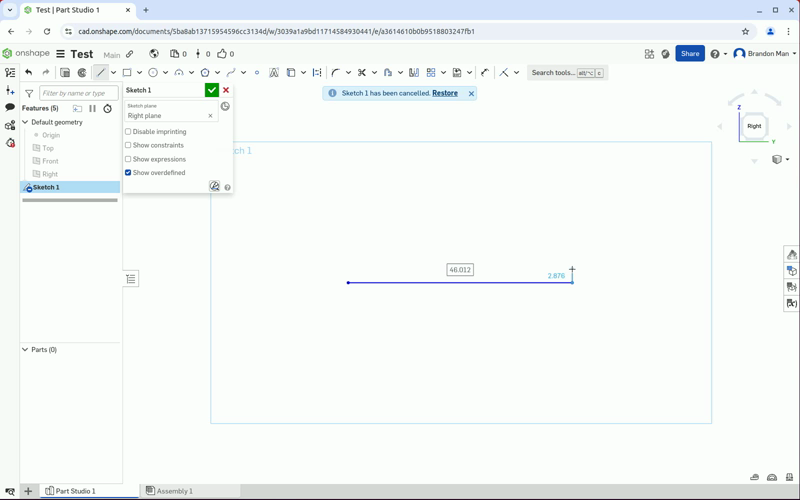
click(572, 268)
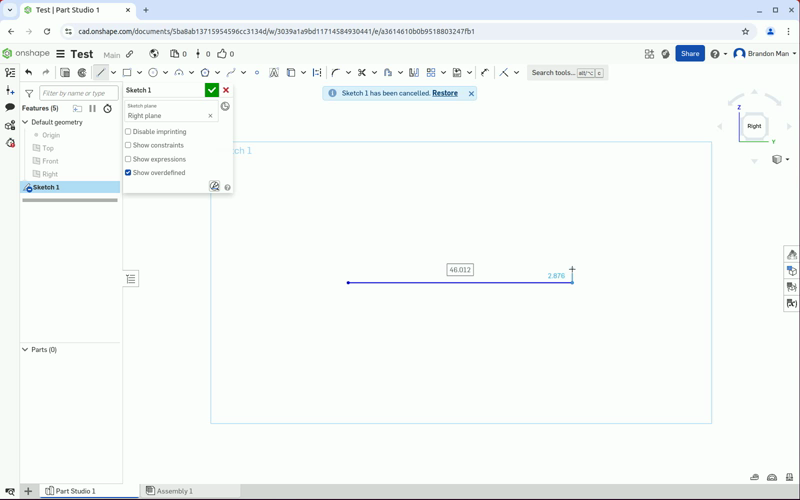
key_up(shift)
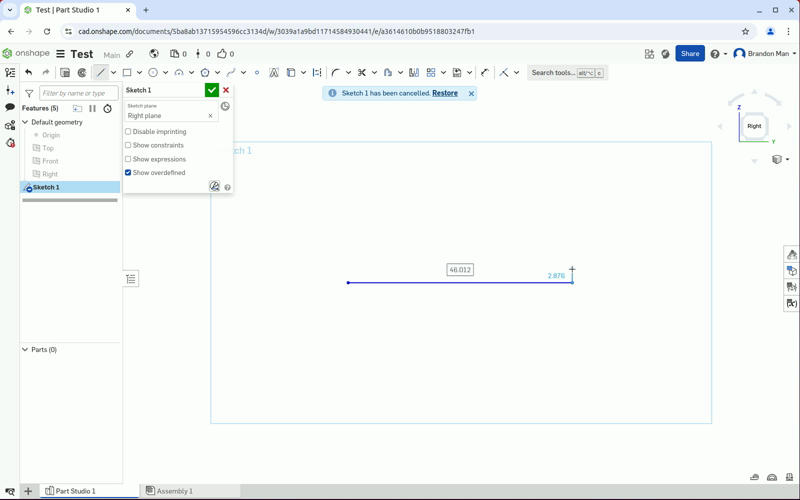
key_down(shift)
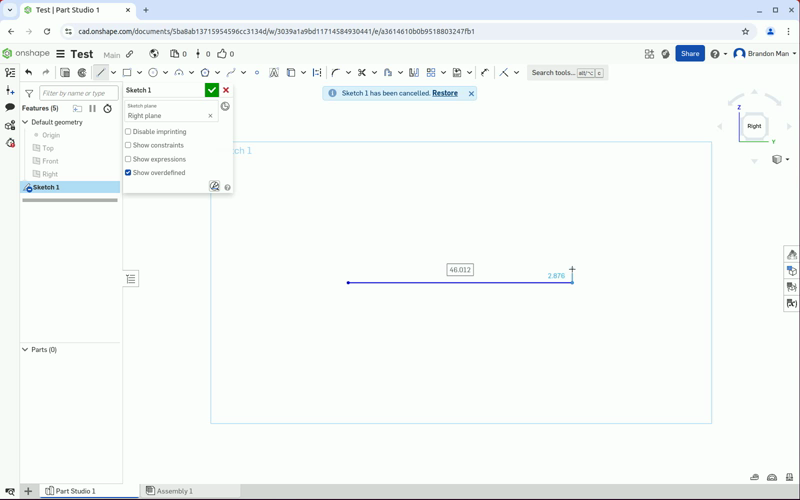
mouse_move(348, 231)
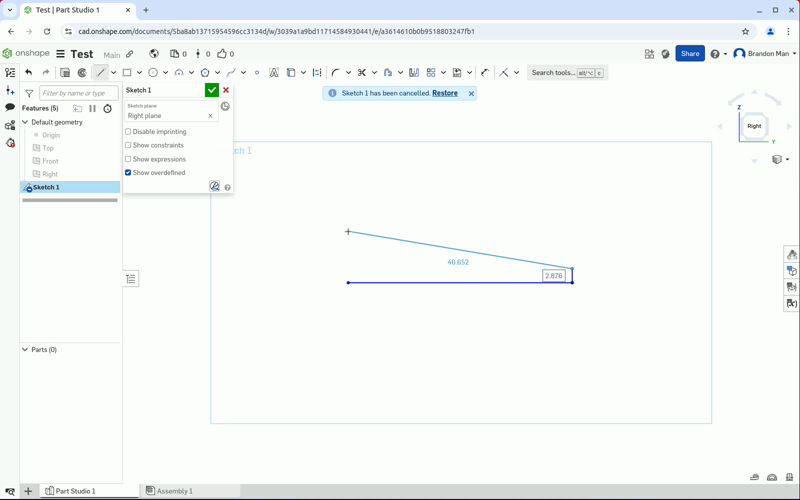
click(348, 231)
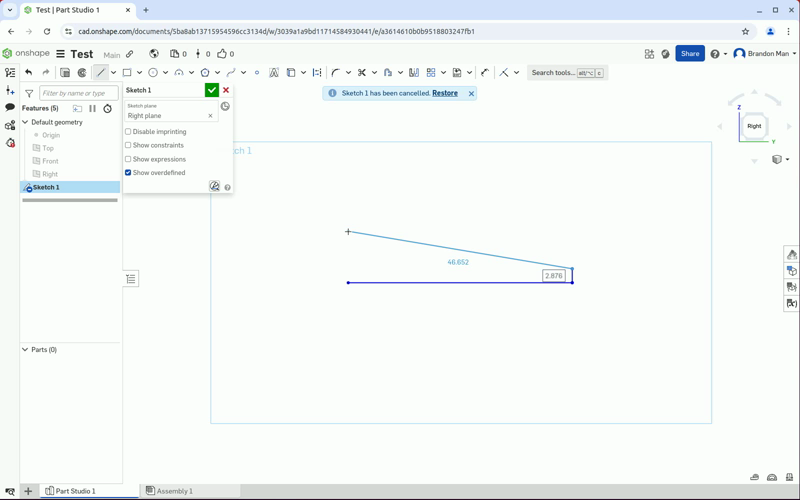
key_up(shift)
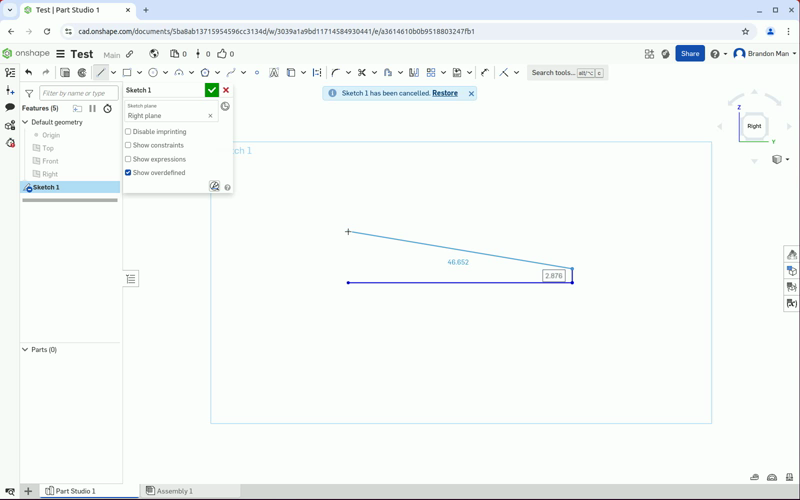
mouse_move(378, 231)
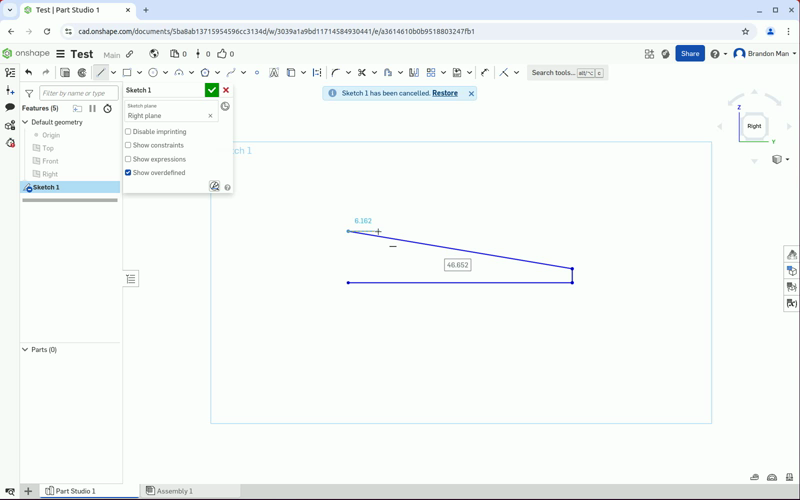
key_down(shift)
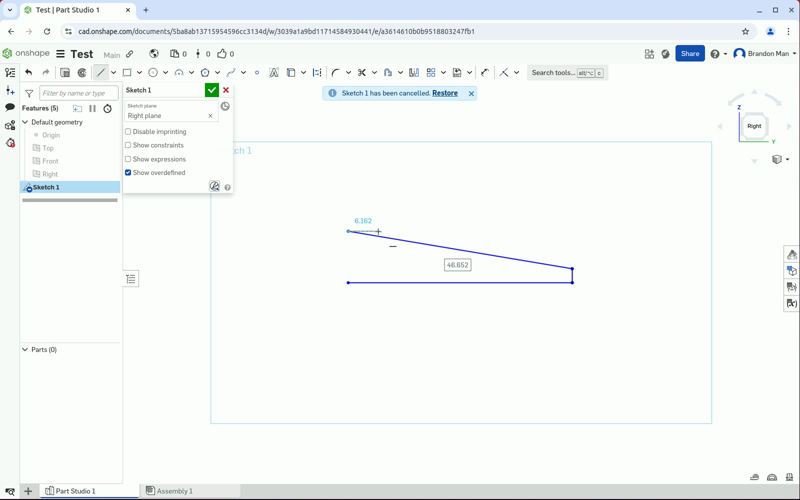
mouse_move(348, 282)
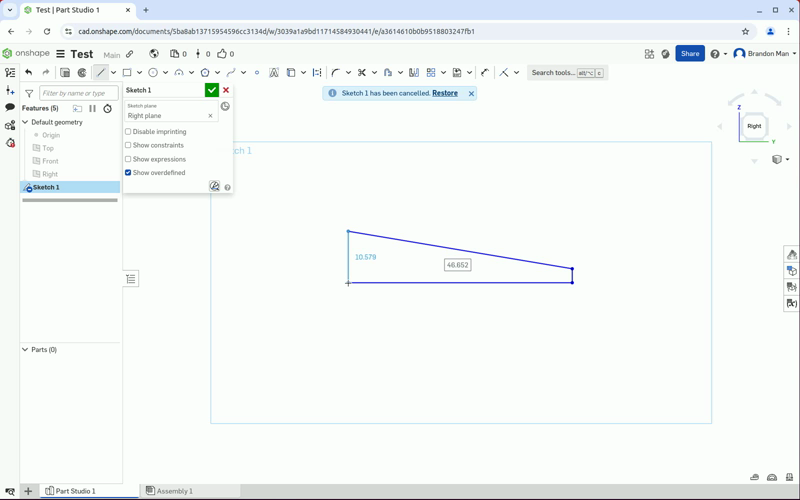
key_up(shift)
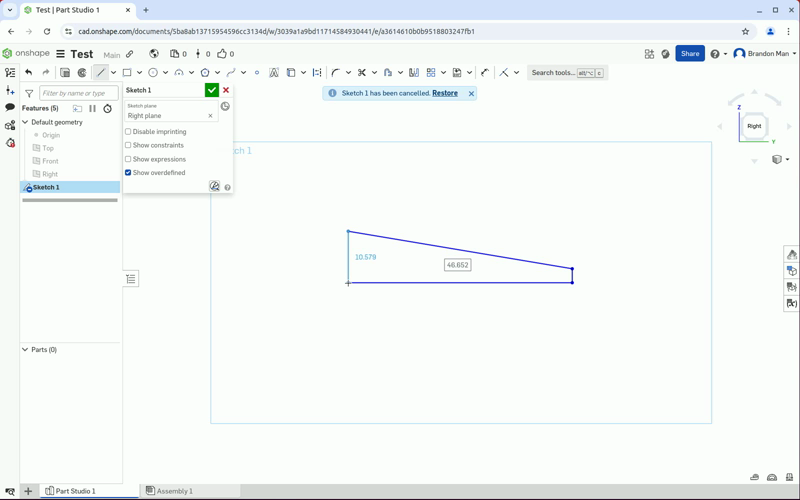
click(348, 282)
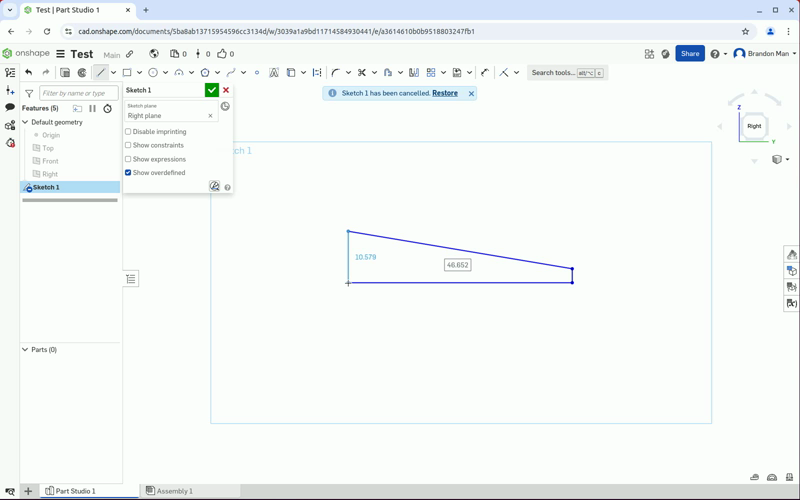
key(esc)
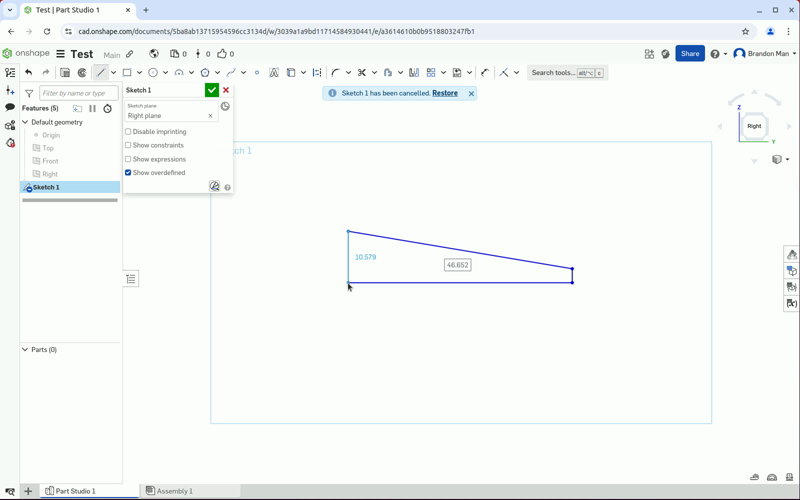
mouse_move(429, 265)
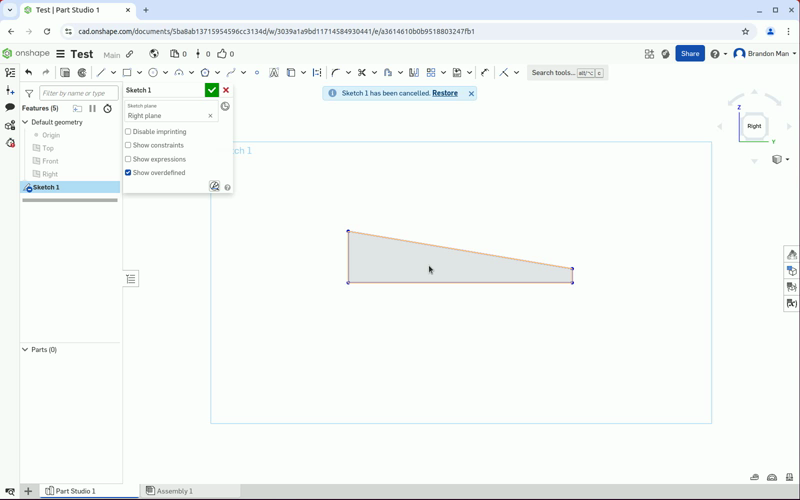
click(429, 265)
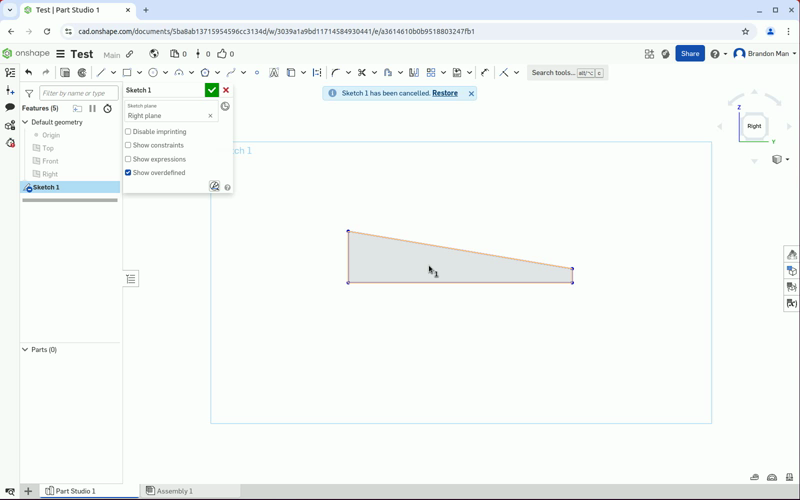
mouse_move(73, 352)
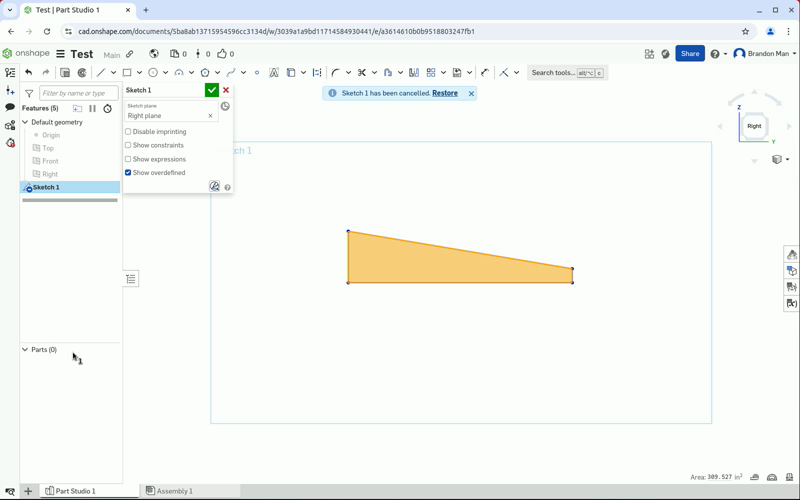
key(shift+y)
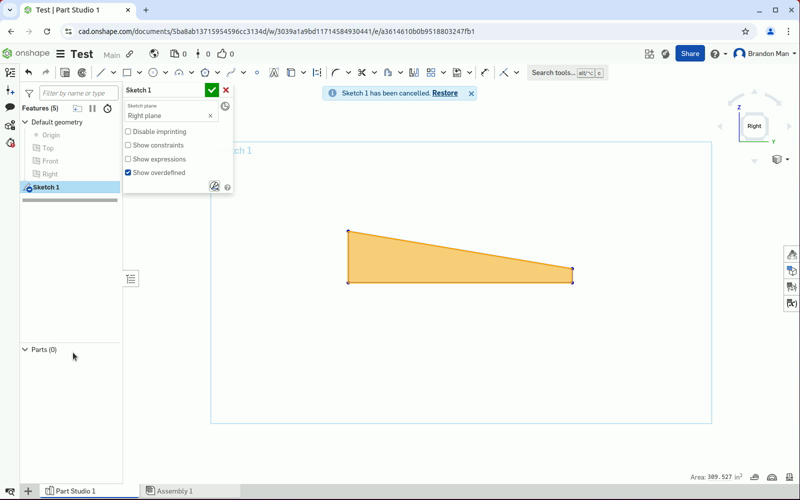
key(shift+e)
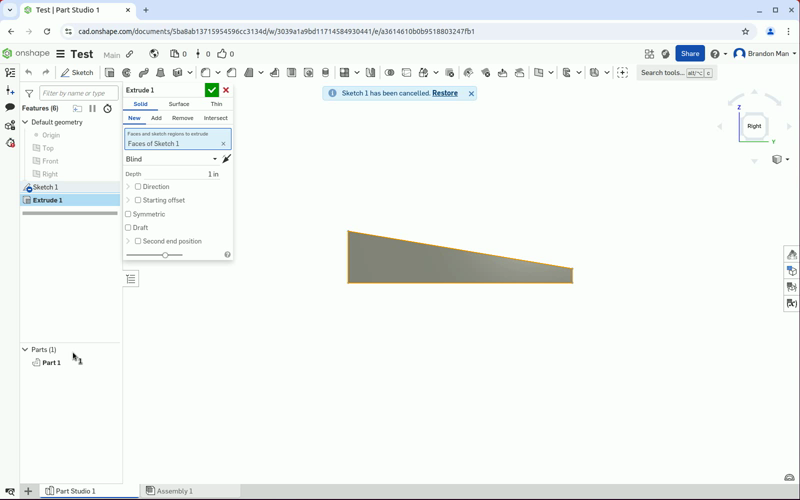
mouse_move(143, 106)
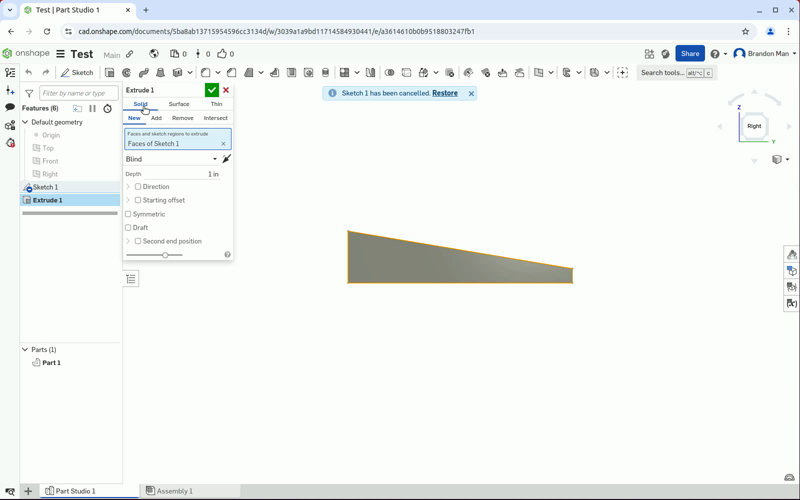
click(143, 106)
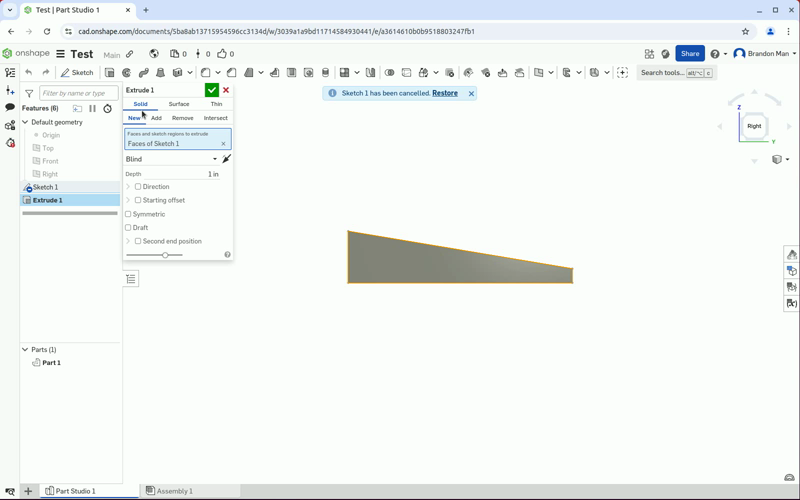
mouse_move(137, 120)
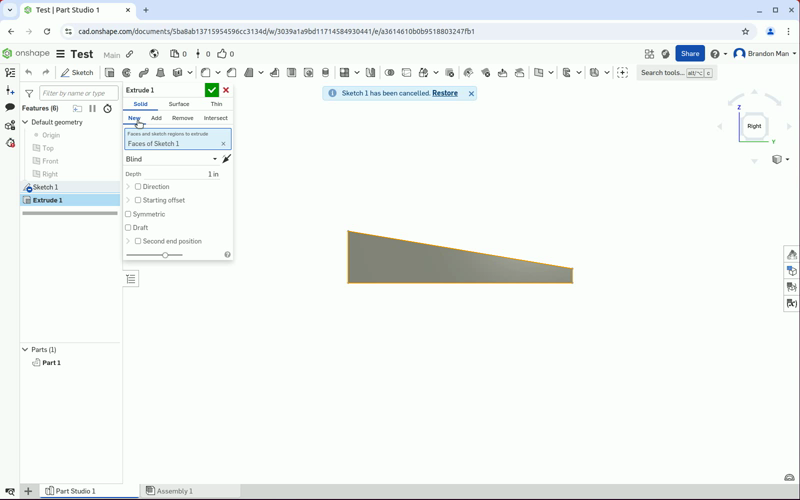
click(137, 120)
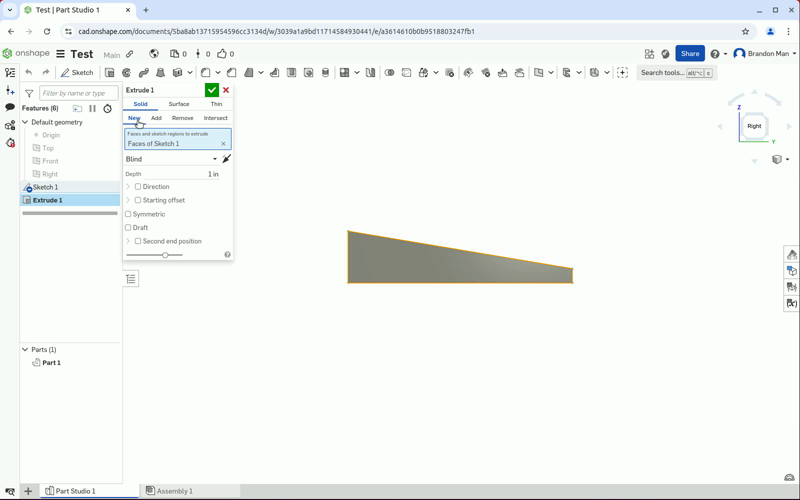
key(tab, 4)
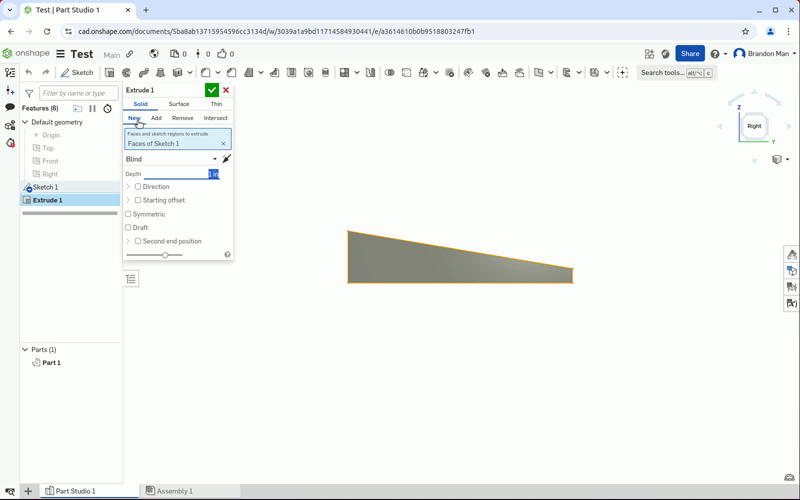
text(6.74)
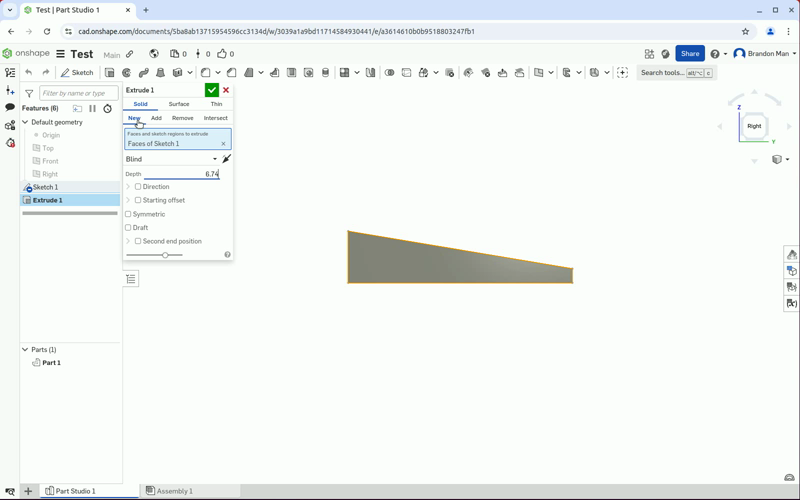
key(tab, 3)
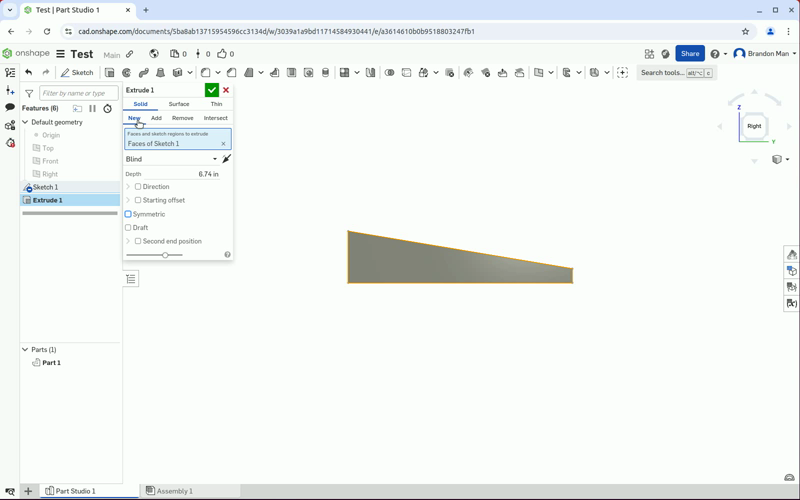
key(space)
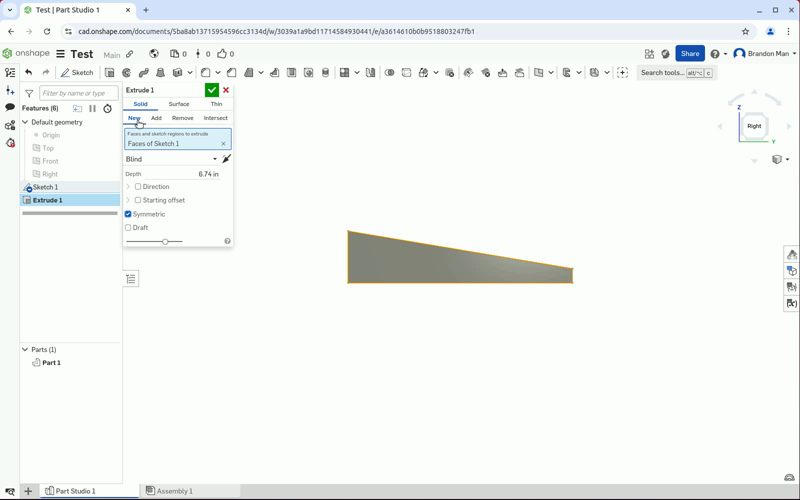
key(enter)
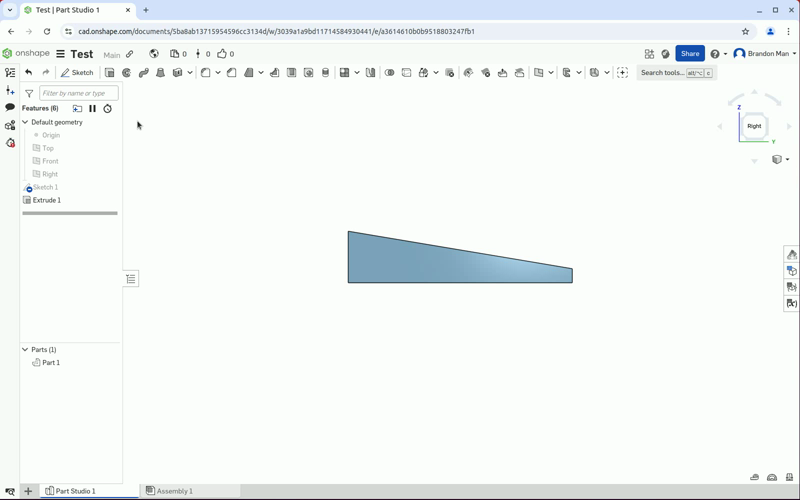
key(shift+h)
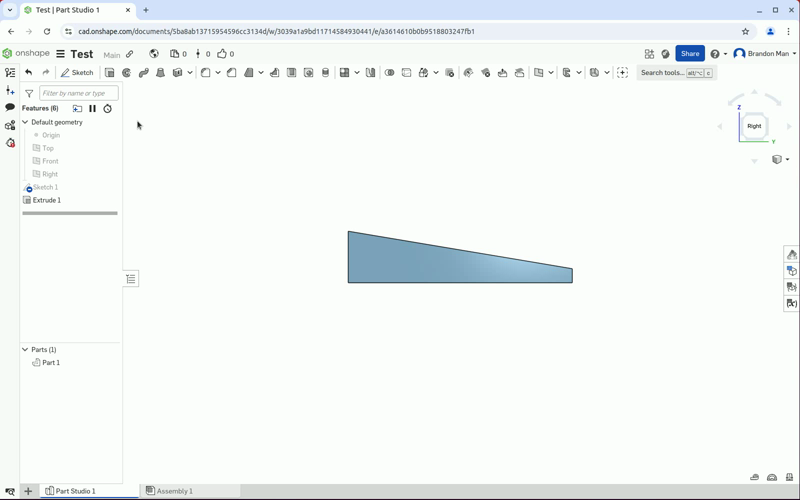
key(shift+h)
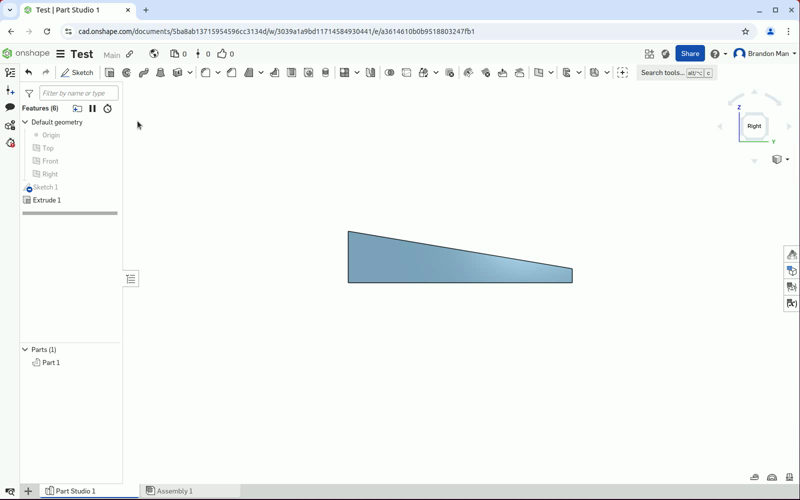
mouse_move(73, 189)
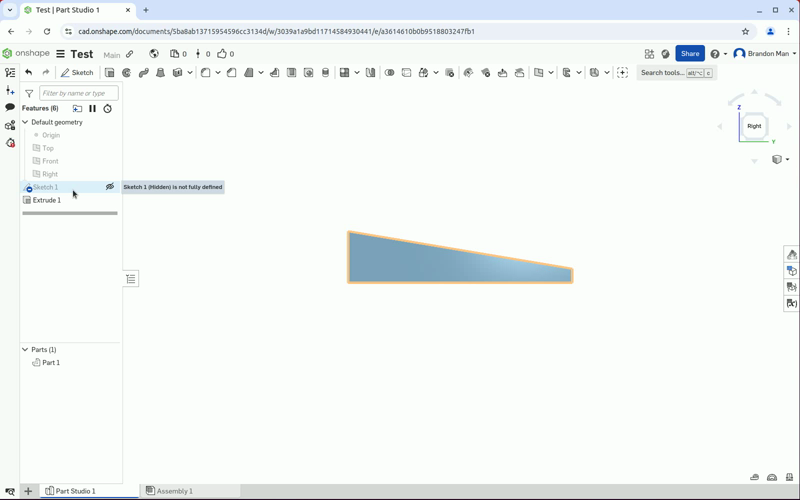
click(73, 189)
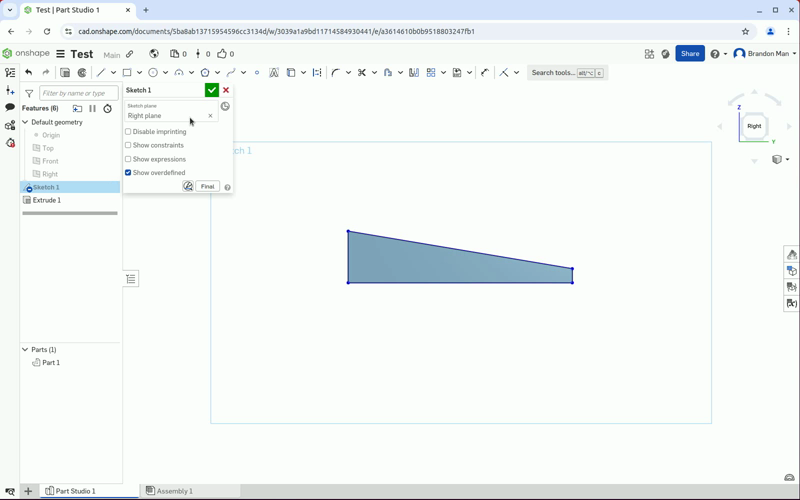
mouse_move(229, 92)
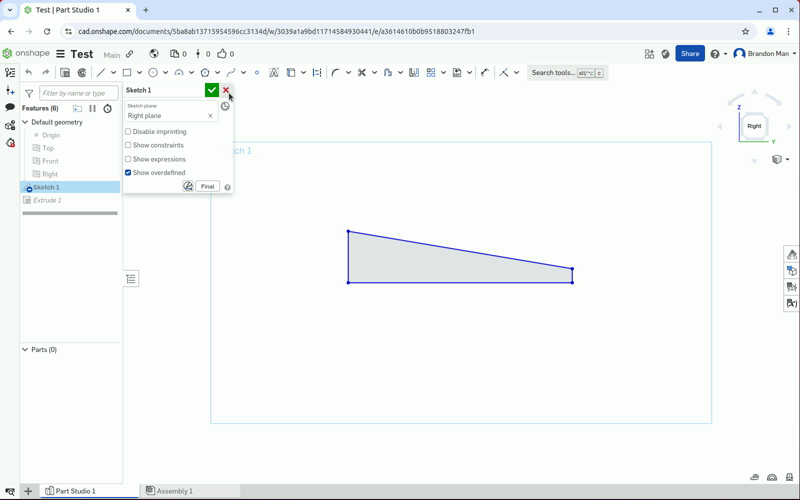
click(229, 92)
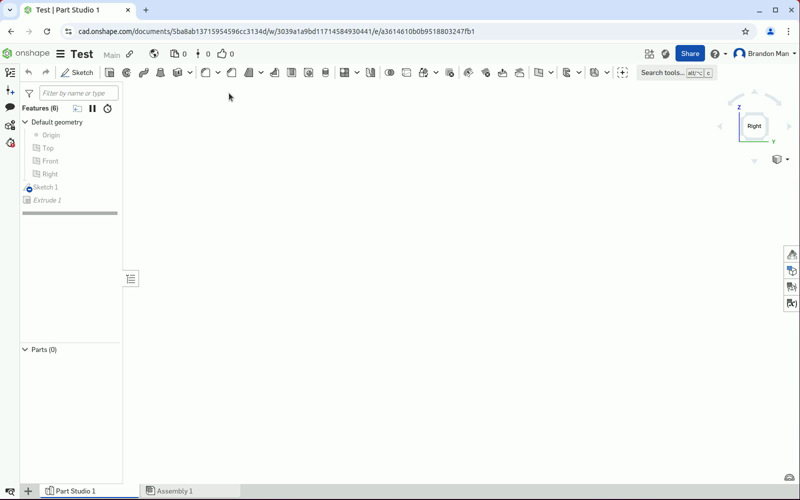
mouse_move(73, 352)
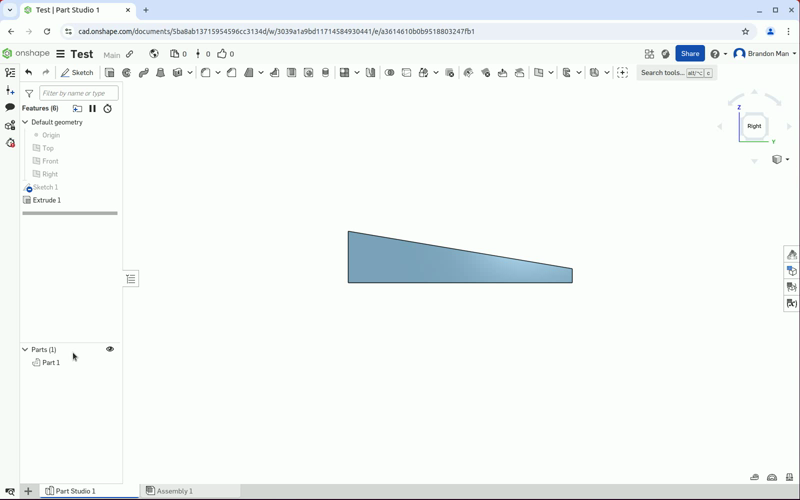
key(y)
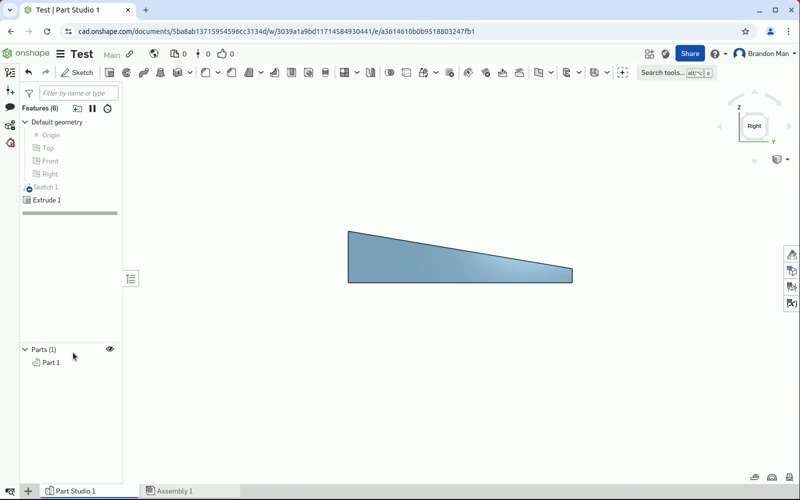
key(shift+p)
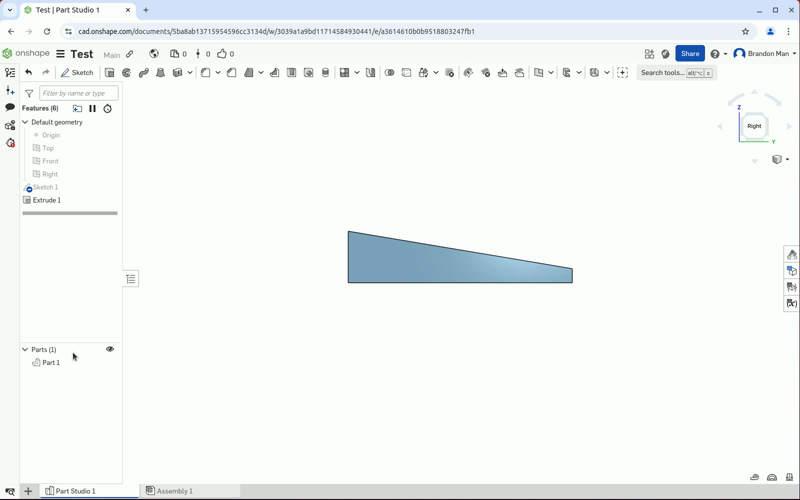
key(space)
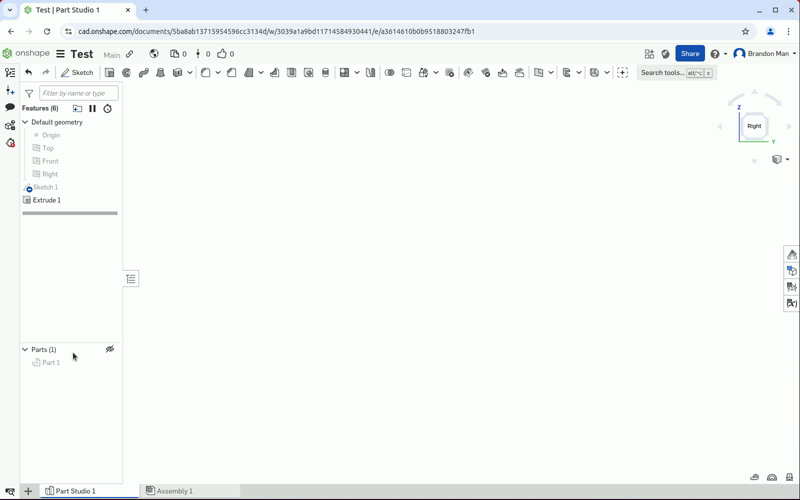
key_down(shift)
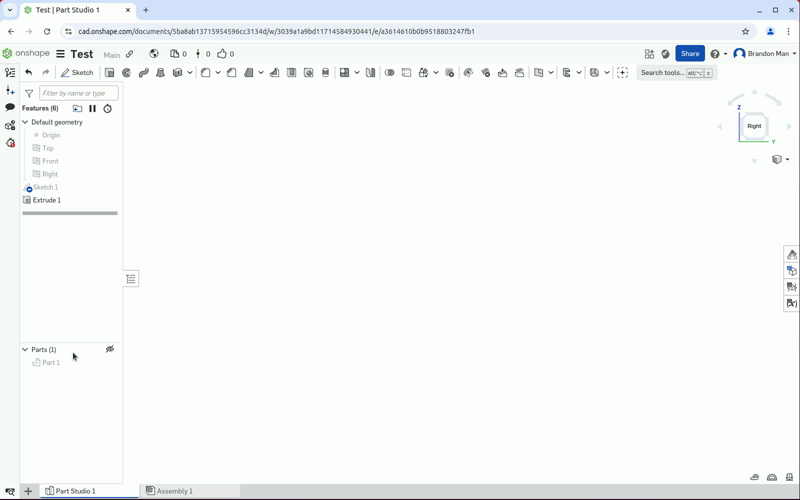
key(right)
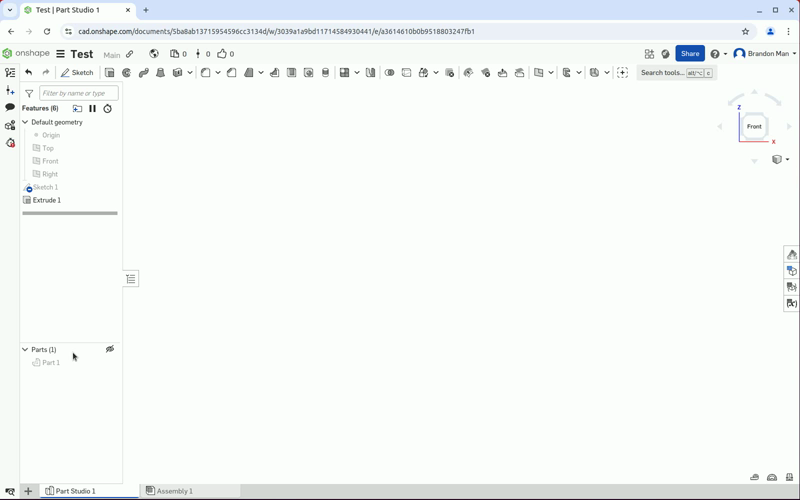
key_up(shift)
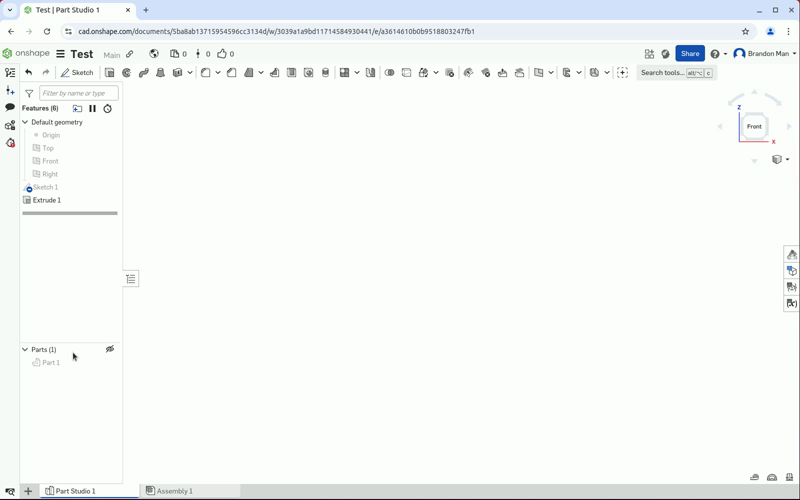
mouse_move(73, 352)
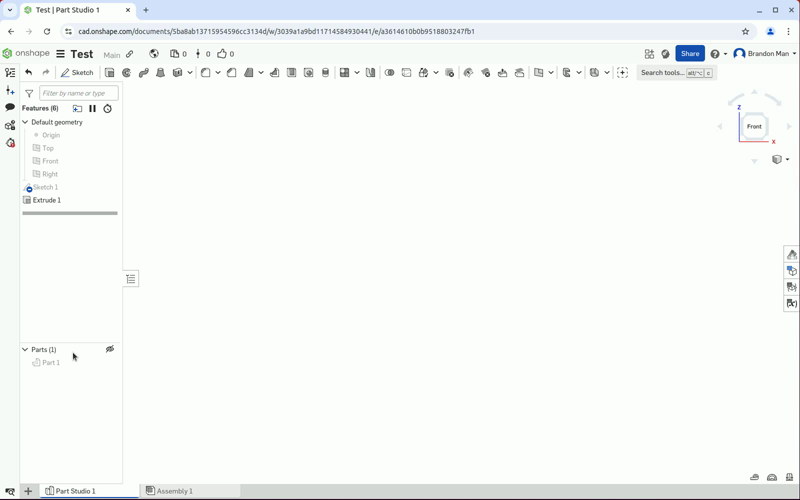
key(shift+y)
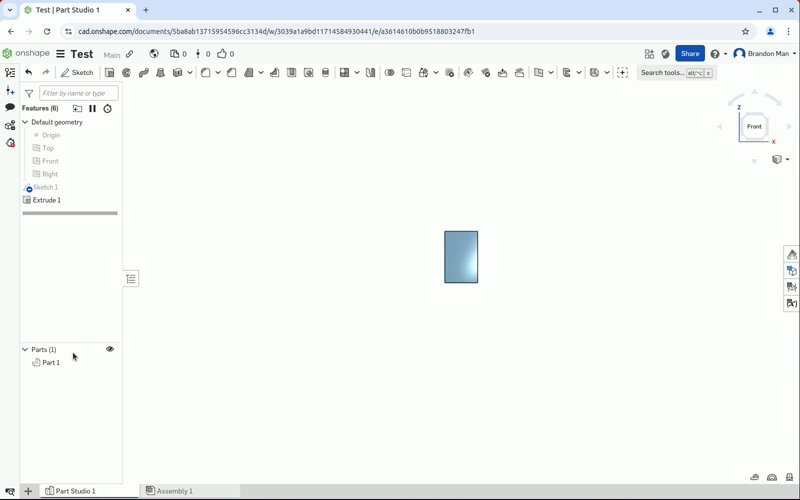
mouse_move(541, 75)
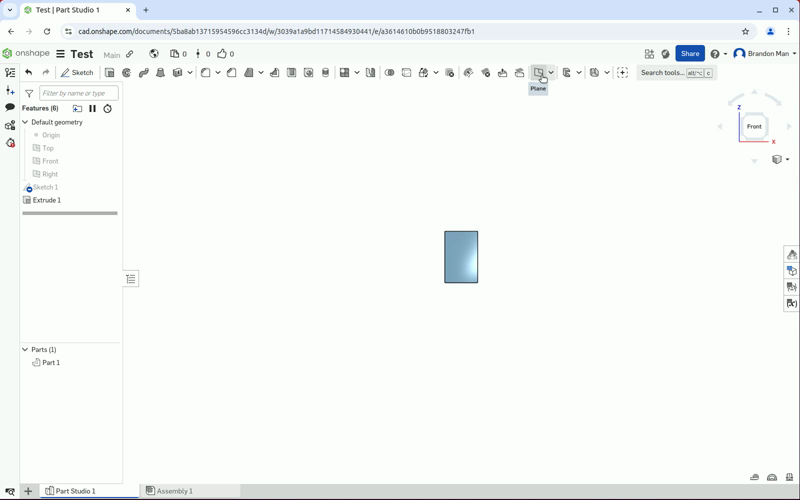
click(541, 75)
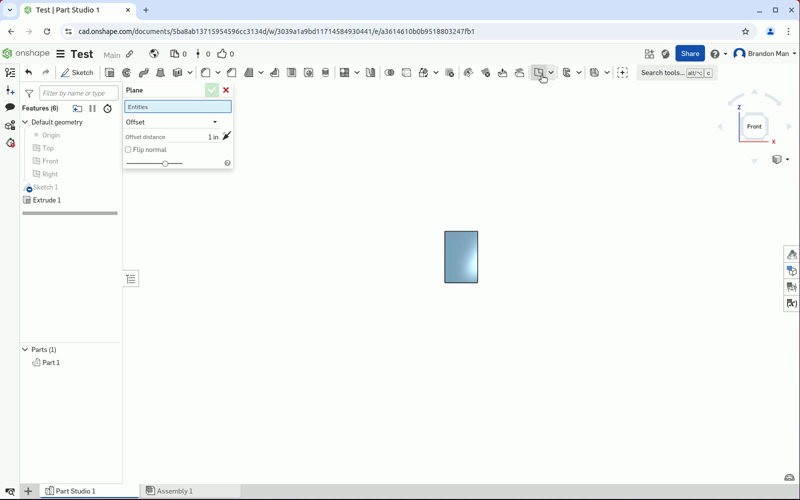
mouse_move(73, 163)
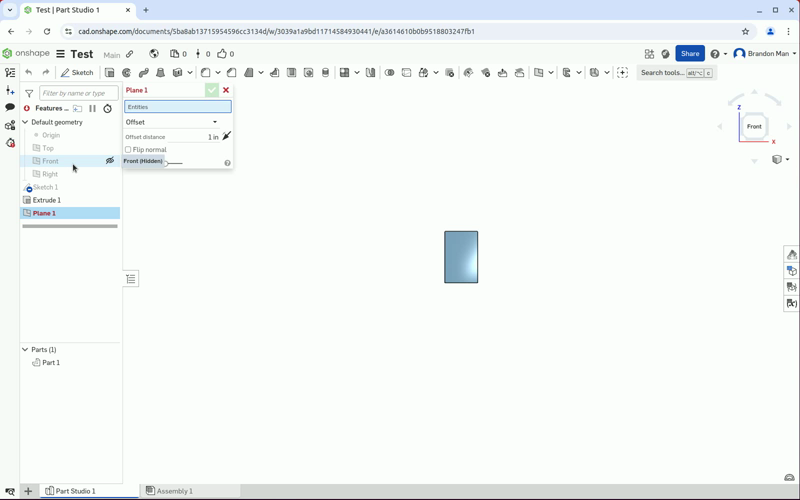
click(73, 163)
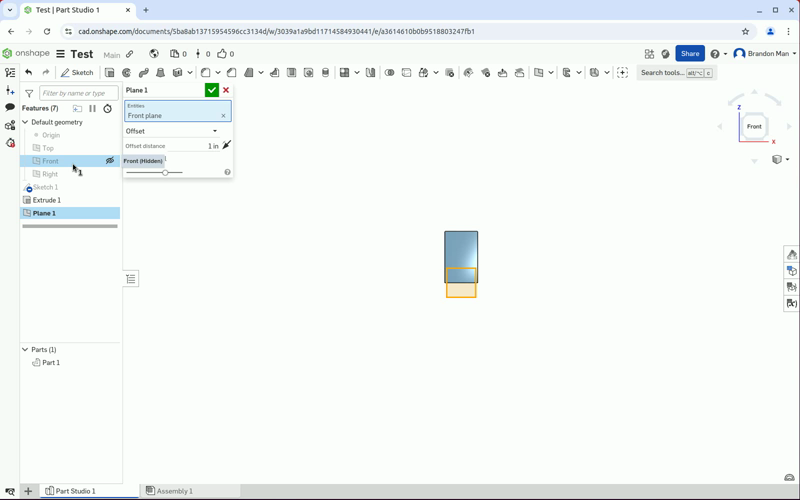
key(tab, 2)
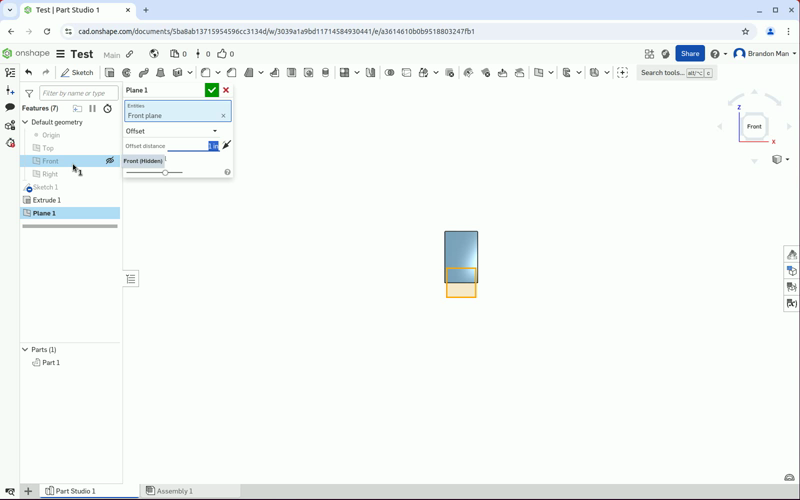
text(23.108)
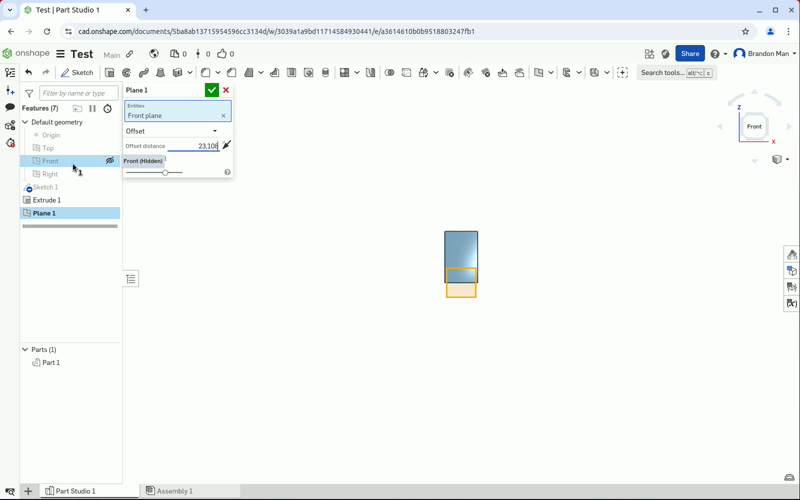
key(enter, 2)
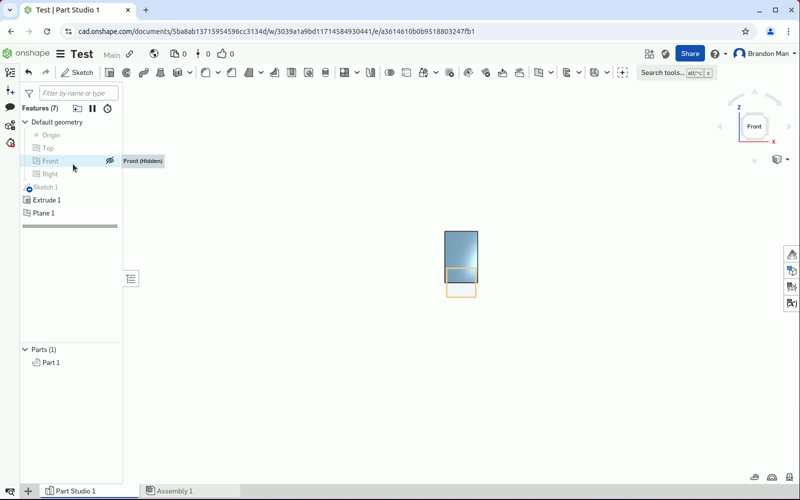
key(shift+s)
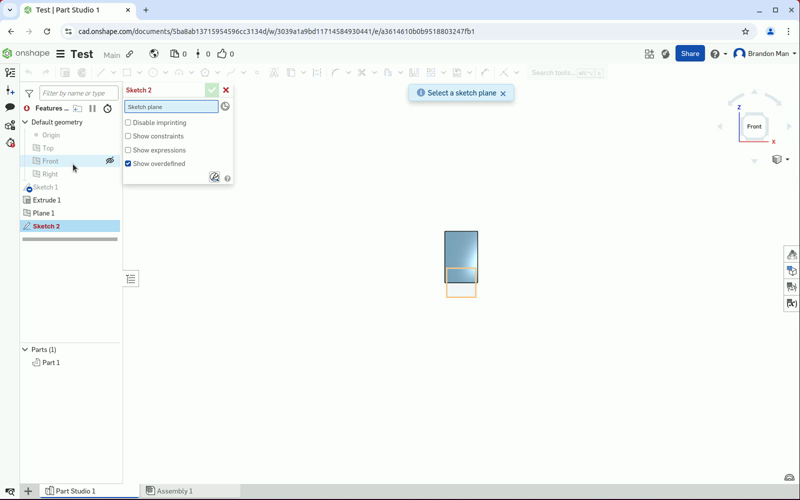
mouse_move(73, 215)
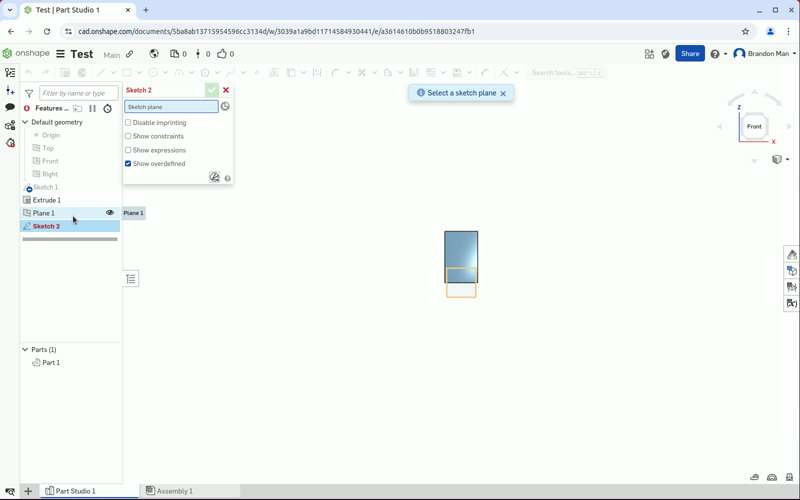
click(73, 215)
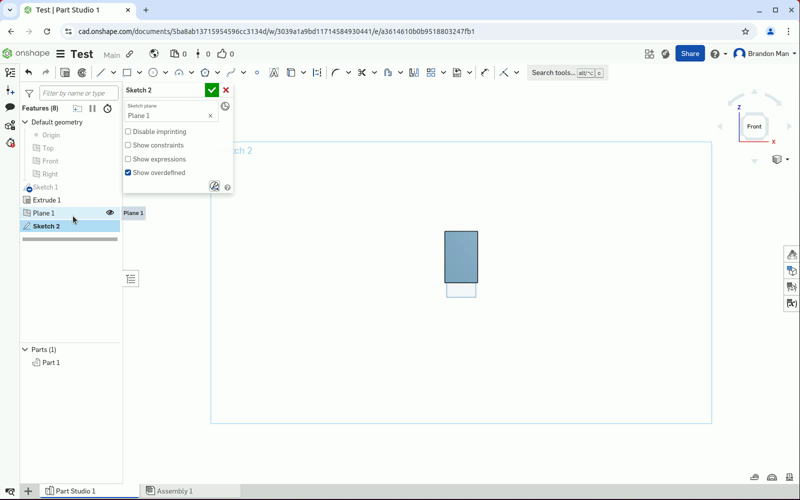
mouse_move(73, 352)
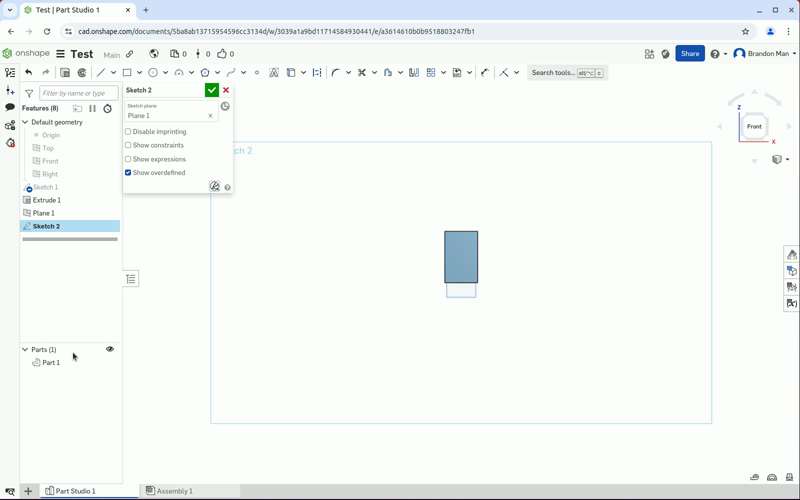
key(y)
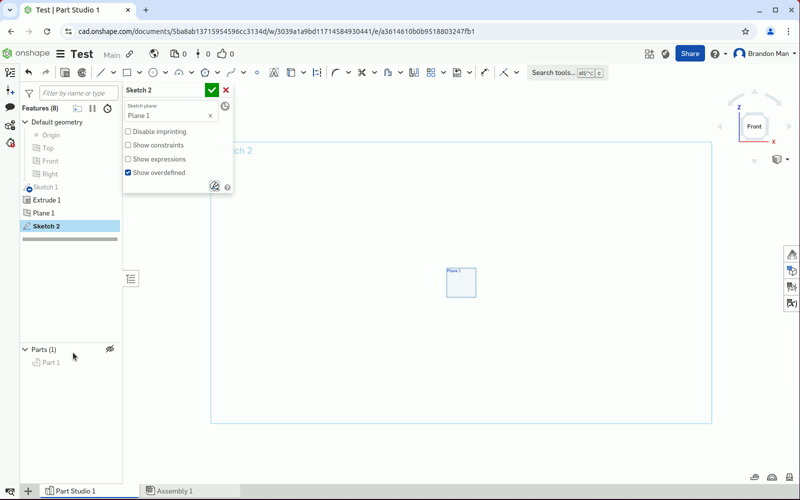
key(c)
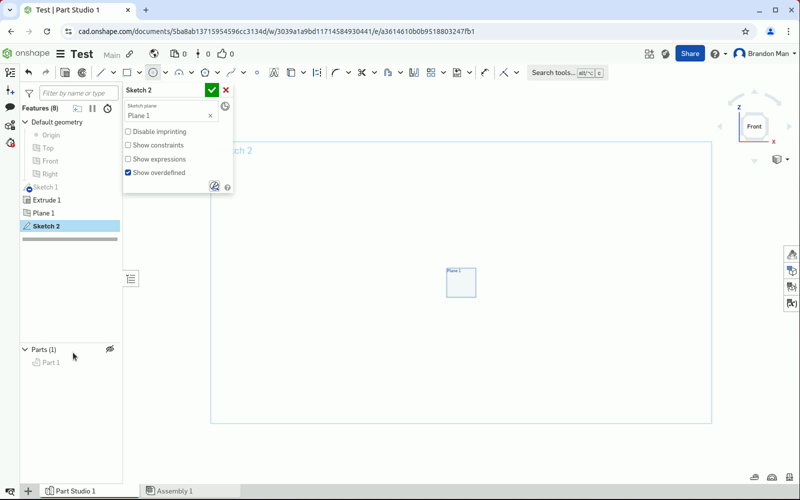
key_down(shift)
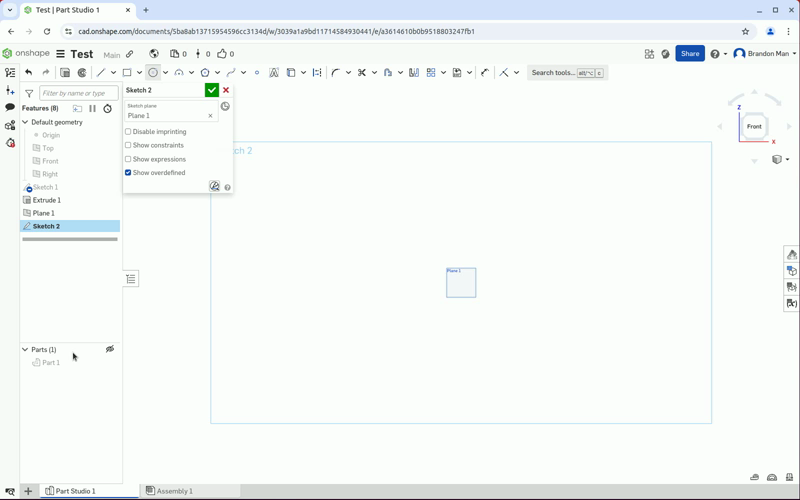
mouse_move(461, 257)
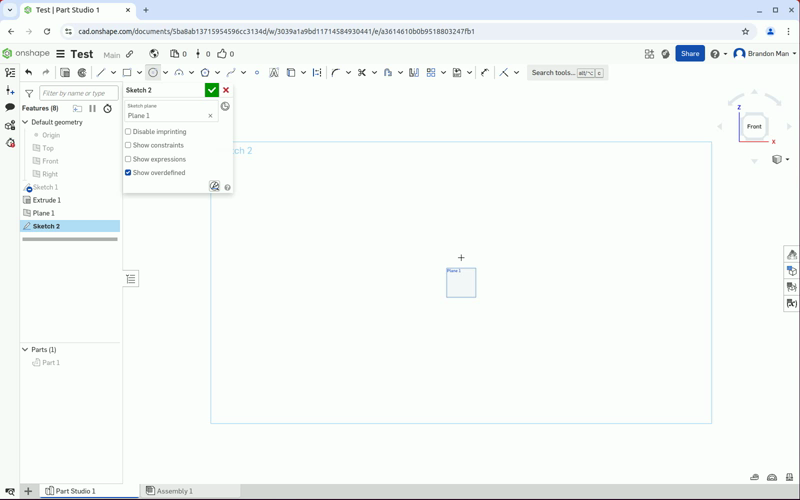
click(461, 257)
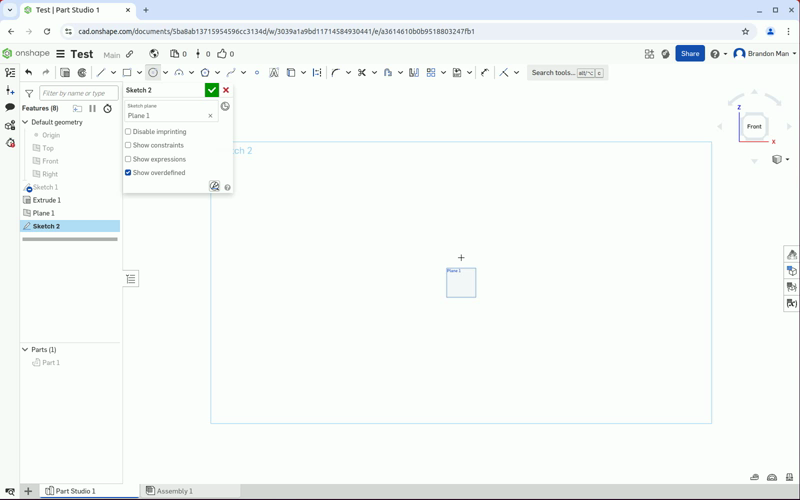
key_up(shift)
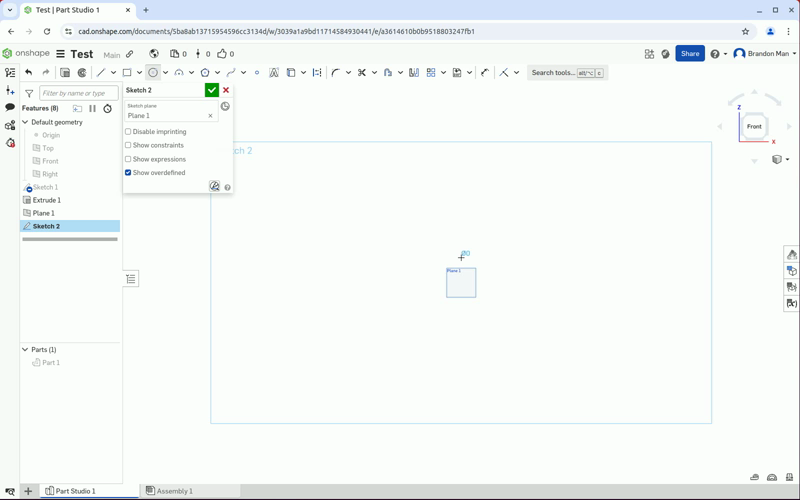
mouse_move(468, 257)
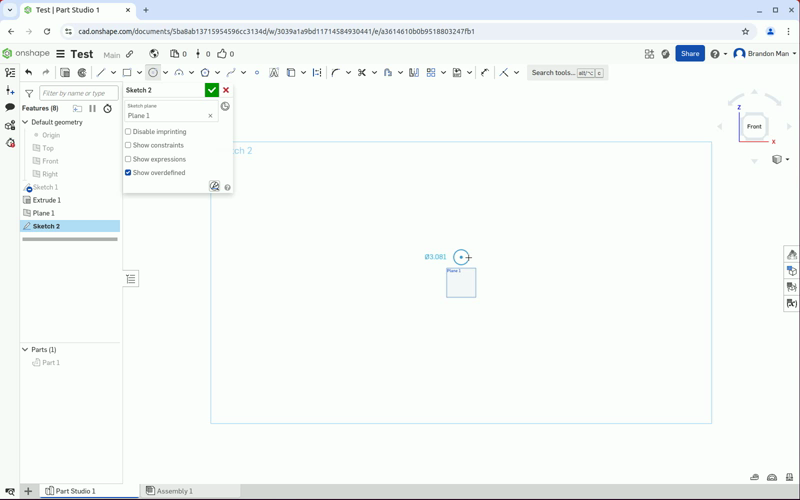
click(468, 257)
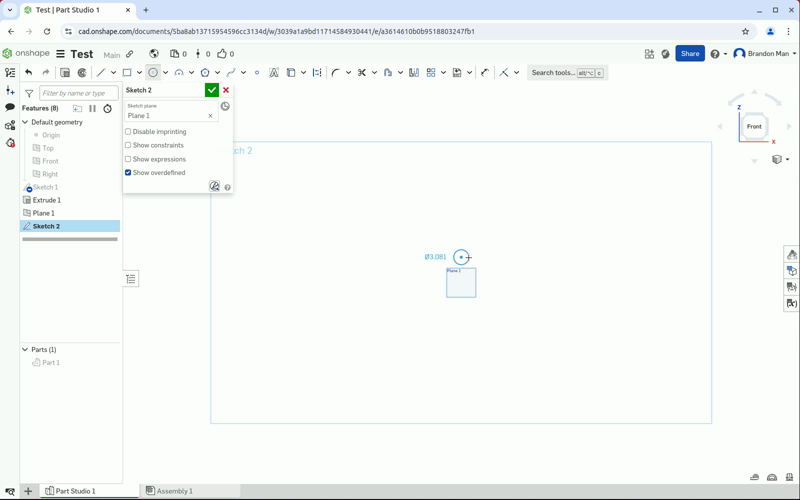
key(esc)
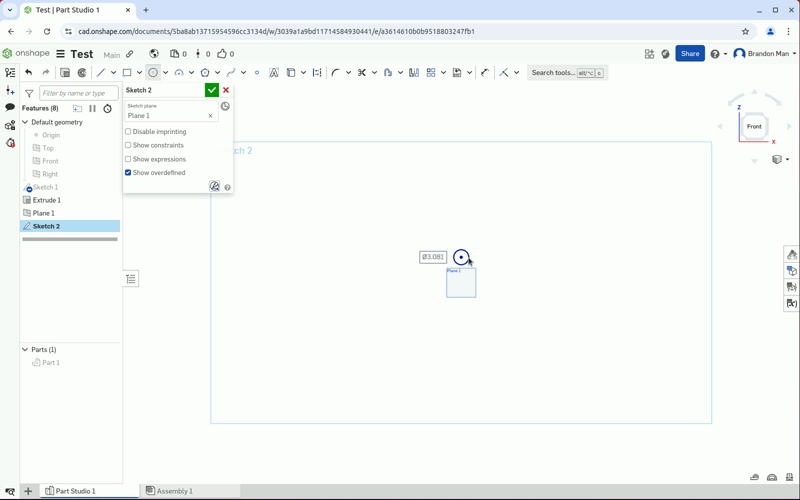
mouse_move(465, 254)
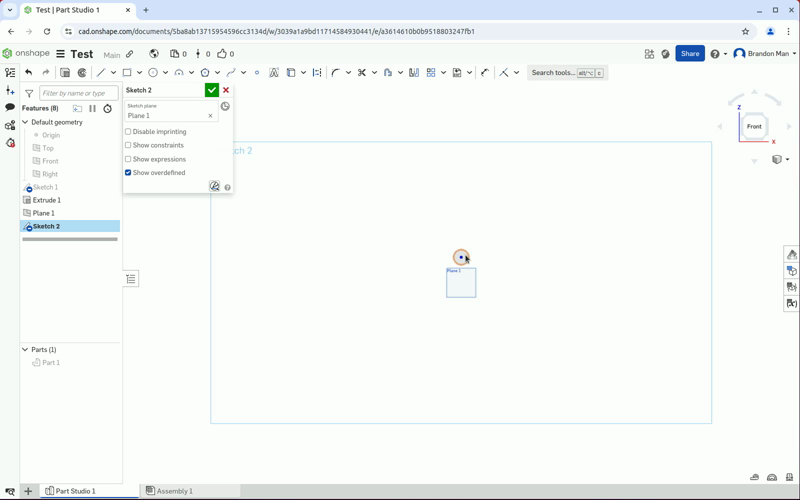
scroll(6)
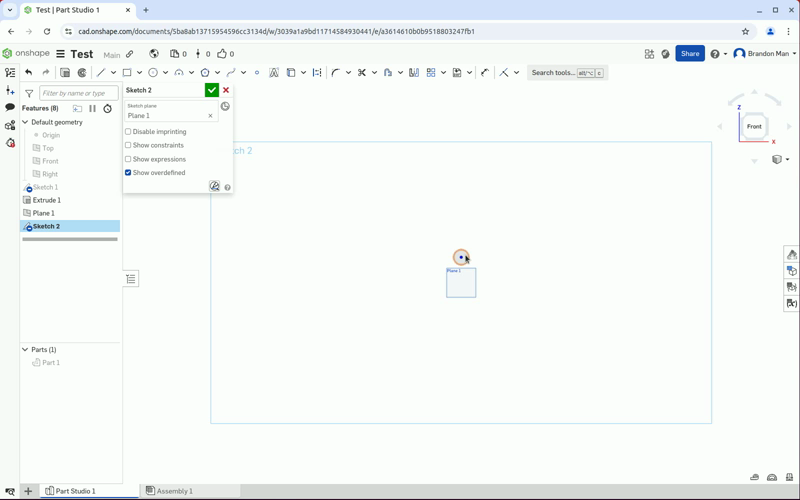
scroll(6)
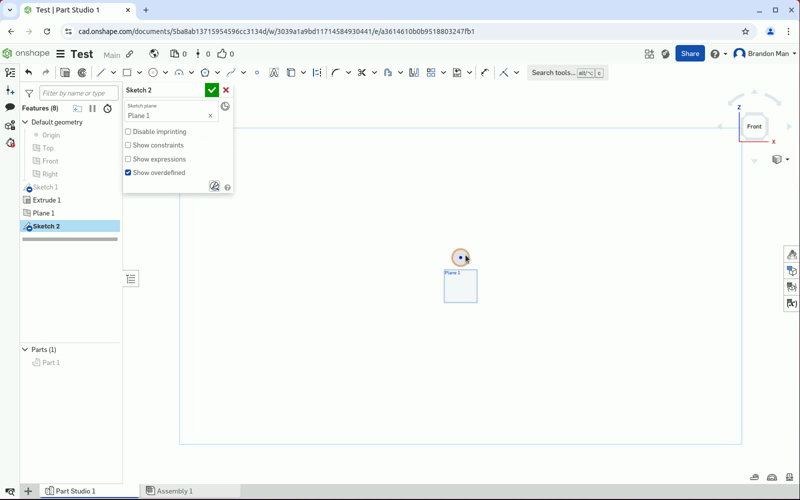
scroll(6)
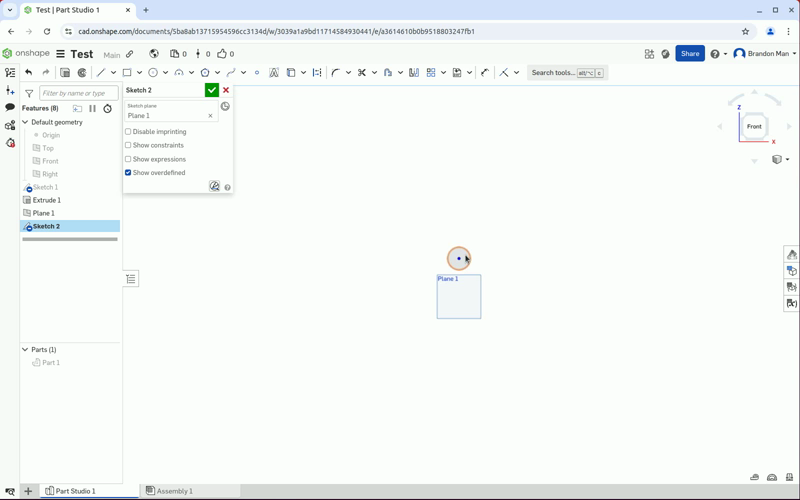
scroll(6)
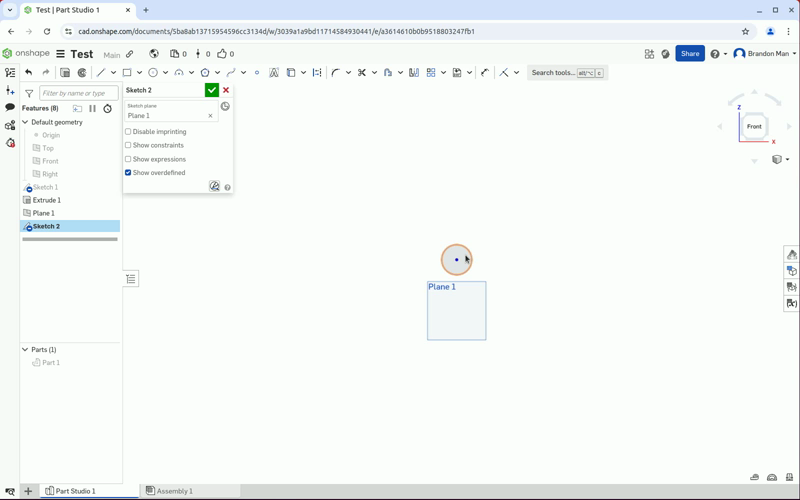
scroll(6)
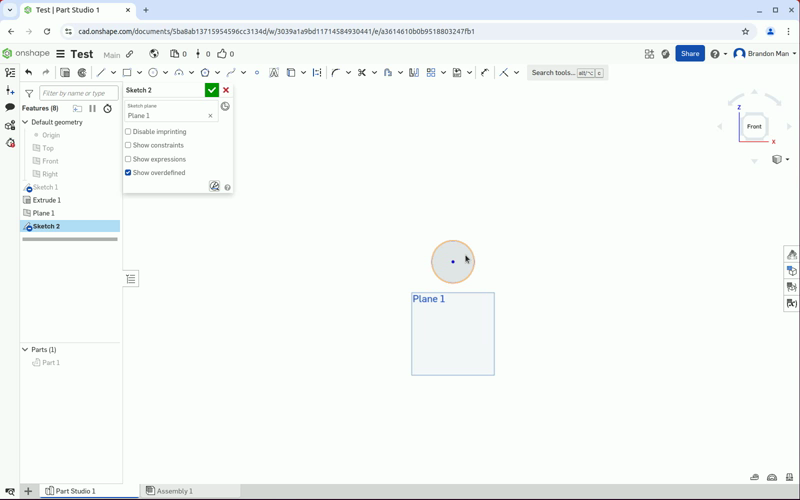
scroll(6)
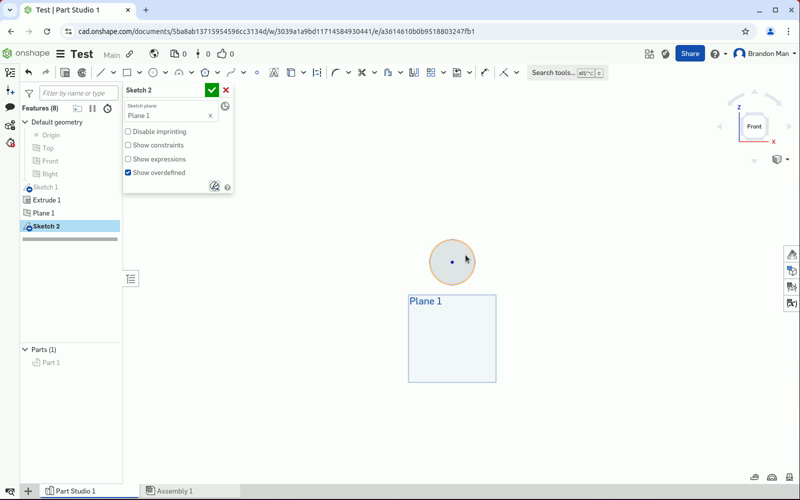
scroll(6)
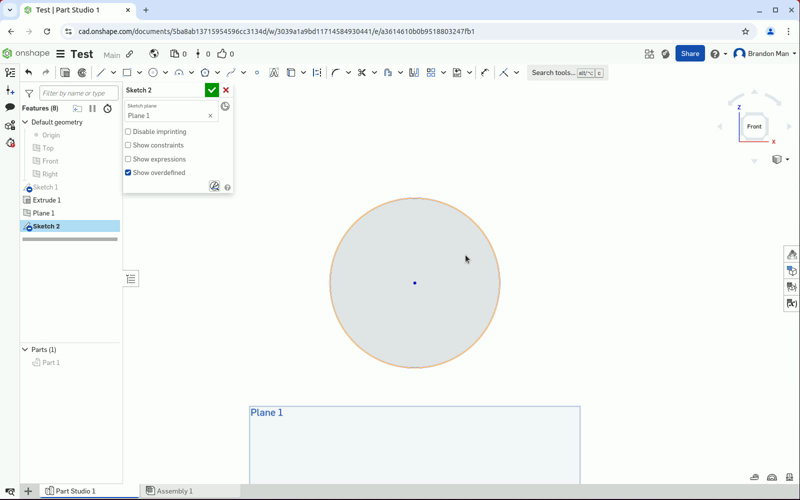
click(465, 254)
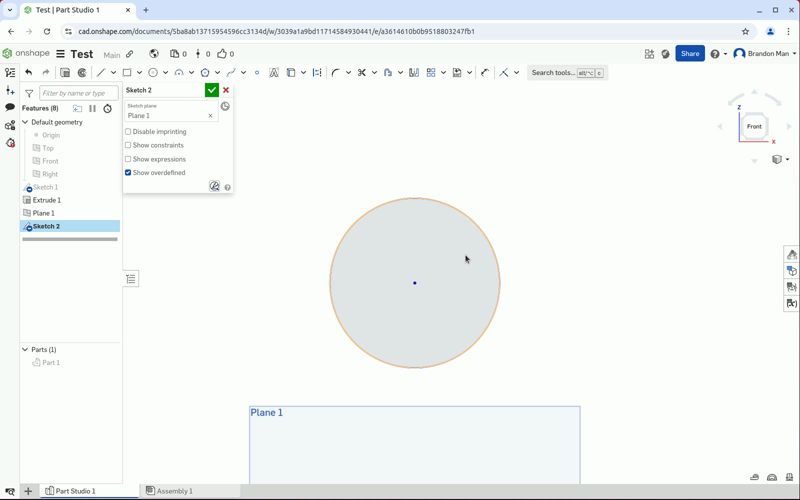
scroll(-6)
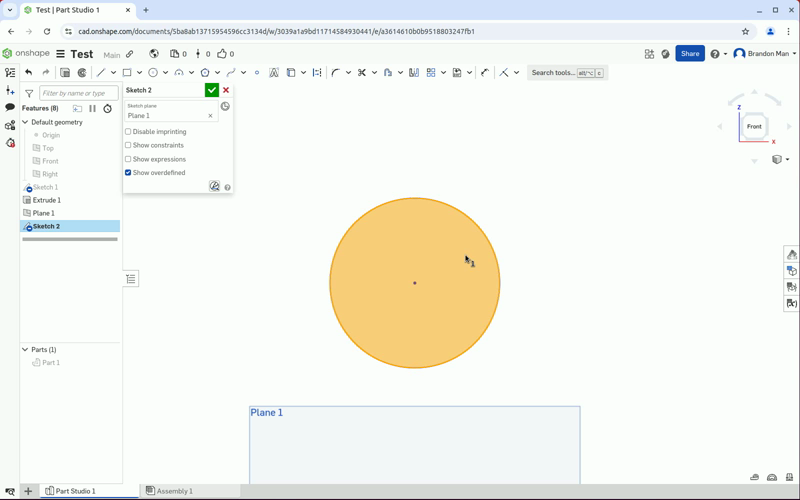
scroll(-6)
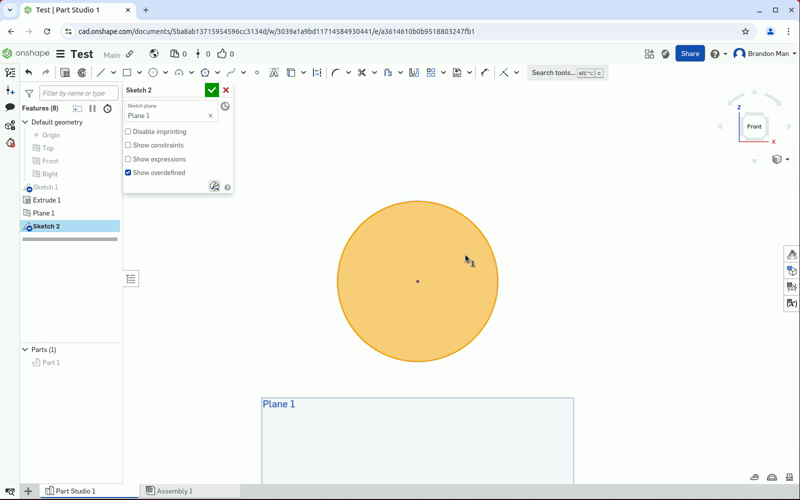
scroll(-6)
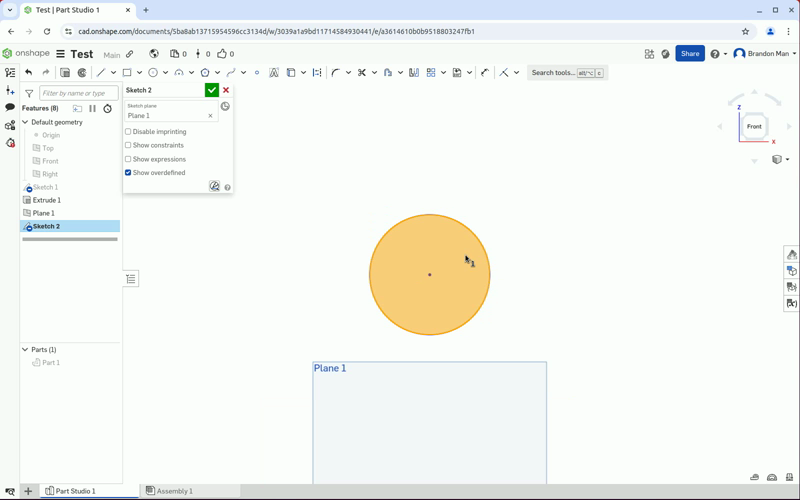
scroll(-6)
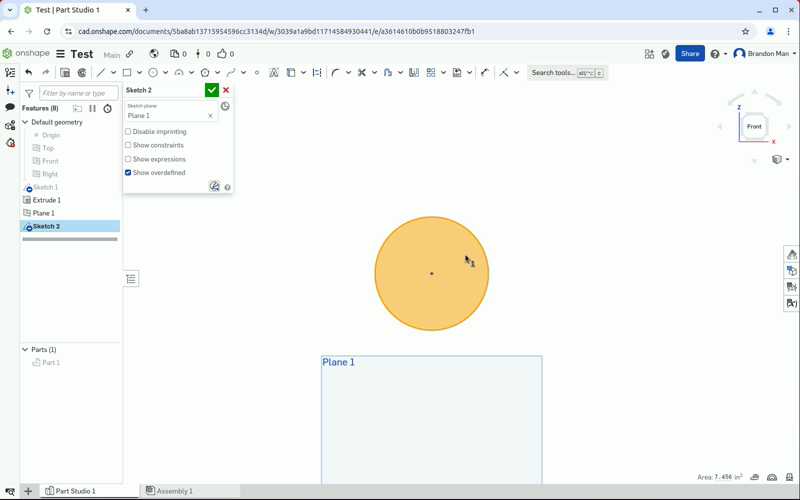
scroll(-6)
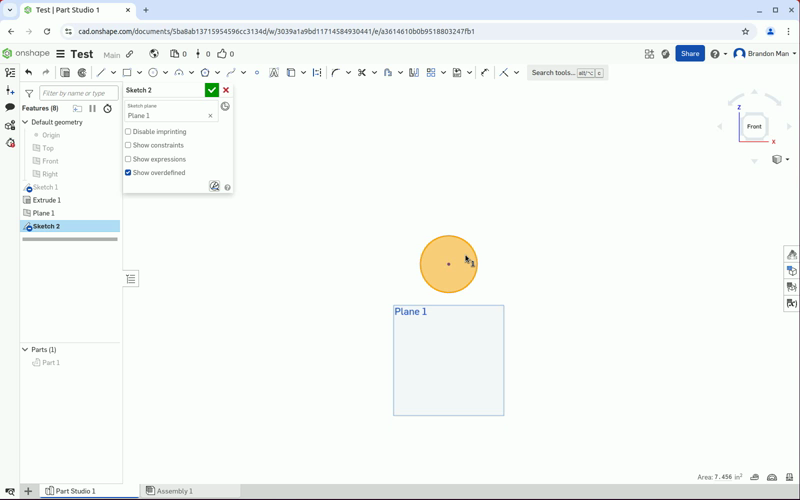
scroll(-6)
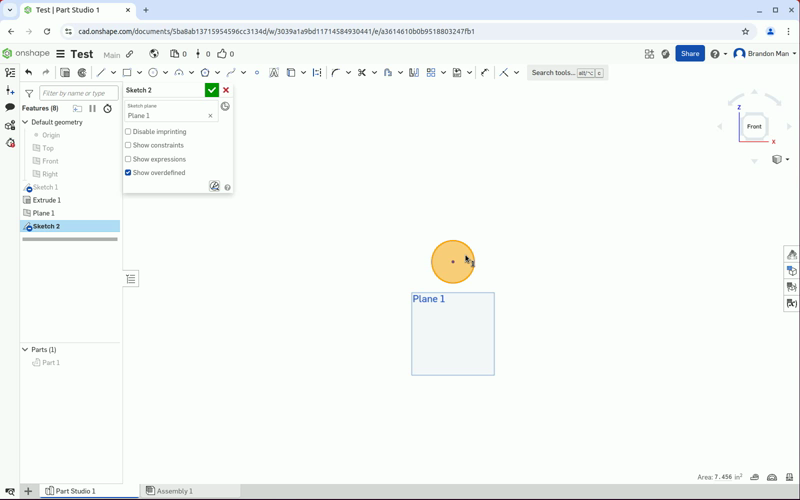
scroll(-6)
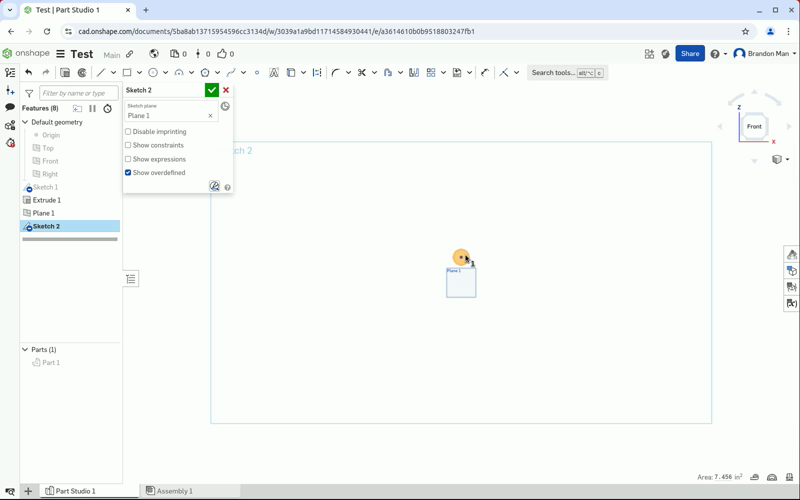
mouse_move(73, 352)
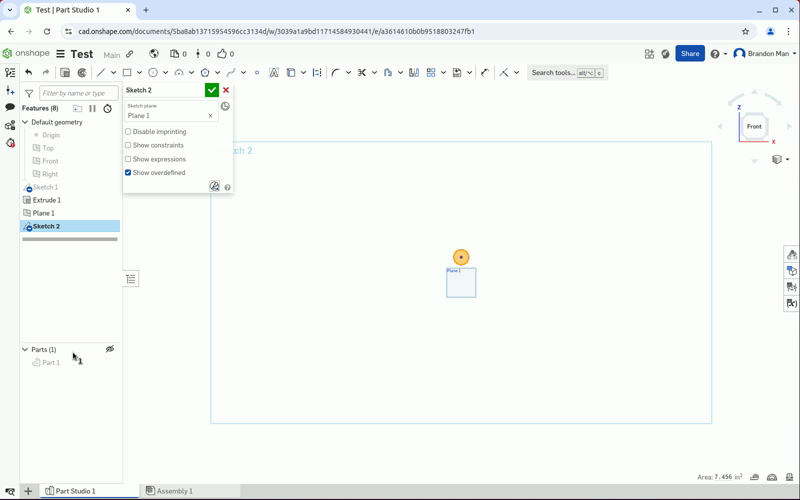
key(shift+y)
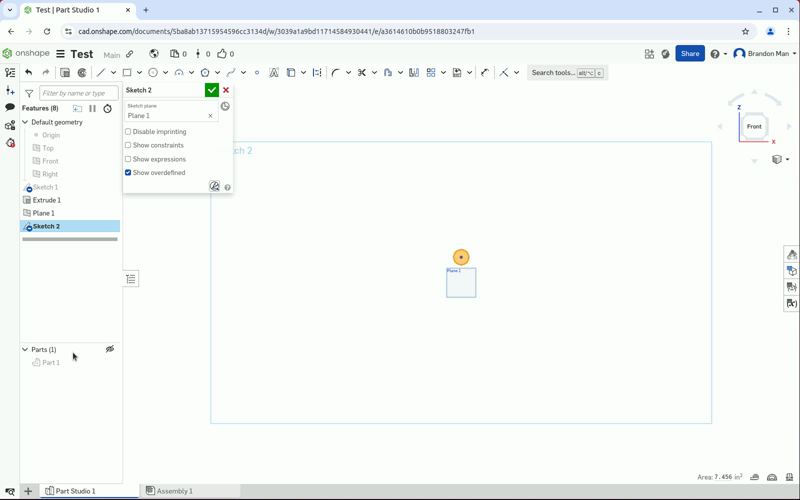
key(shift+e)
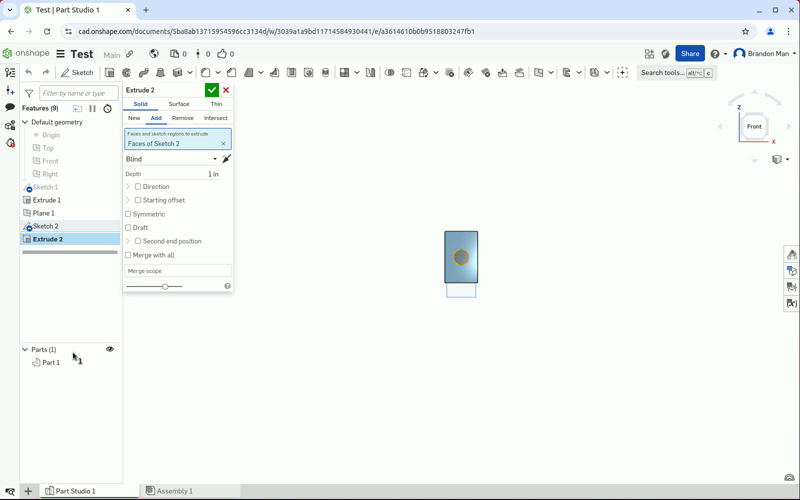
mouse_move(143, 106)
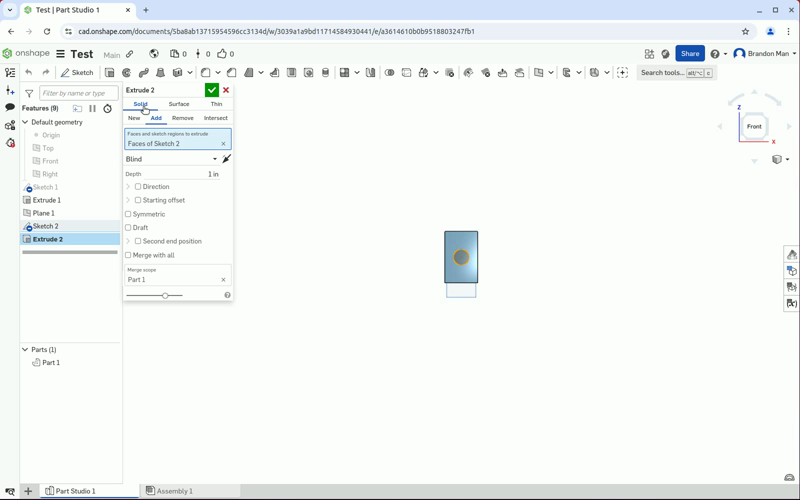
click(143, 106)
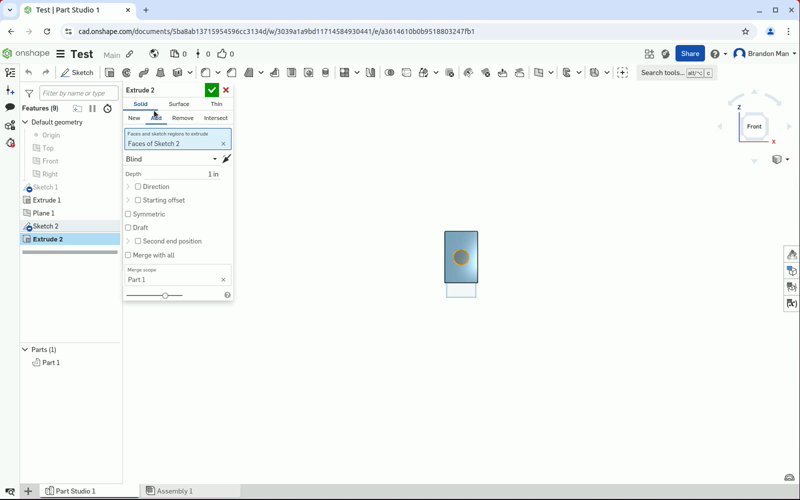
mouse_move(186, 120)
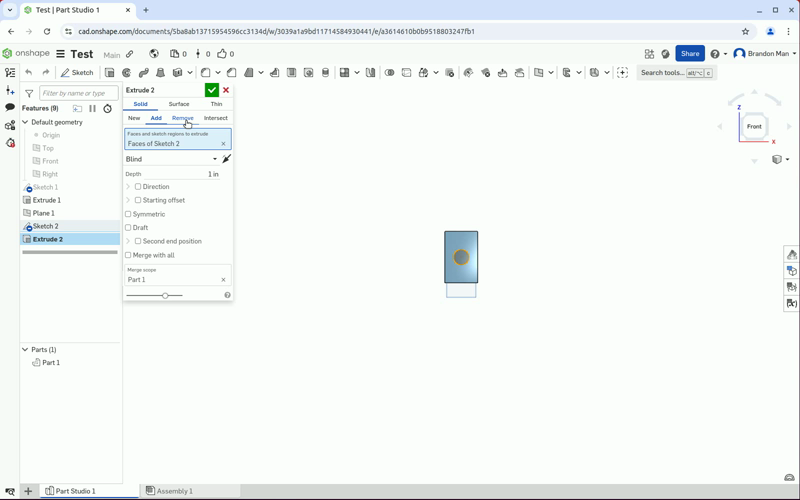
click(186, 120)
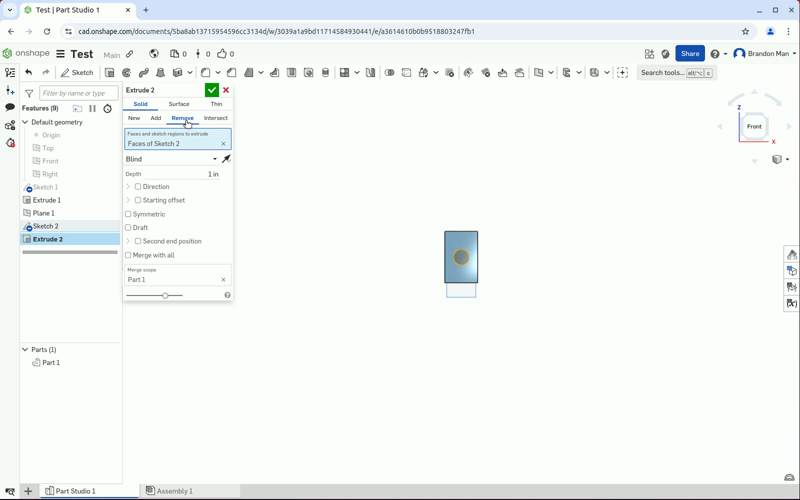
key(tab, 4)
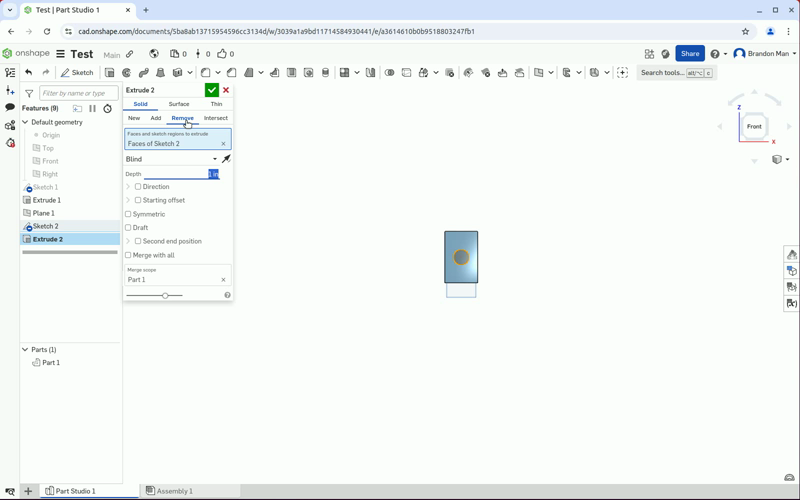
text(7.703)
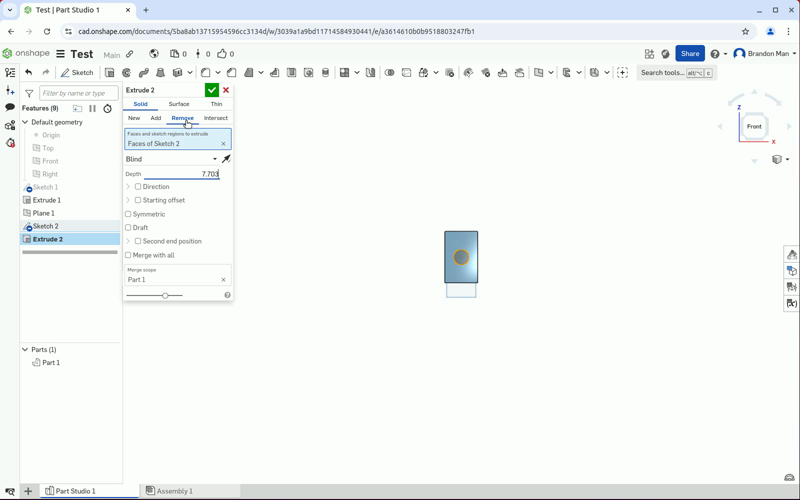
key(tab, 6)
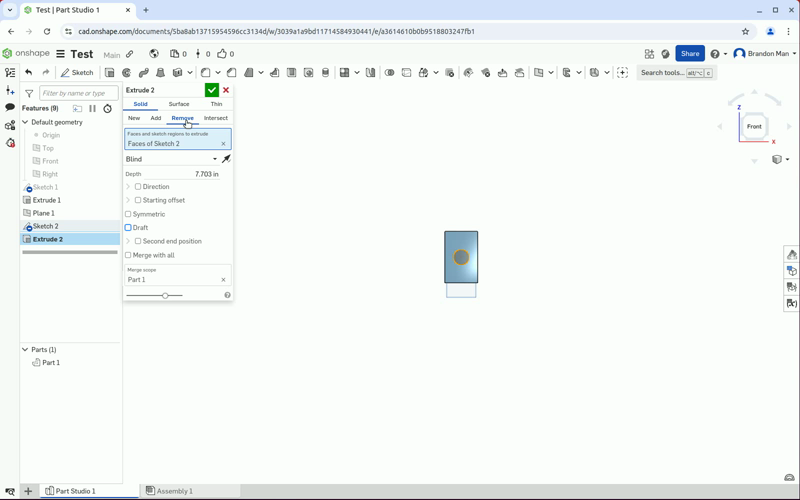
key(space)
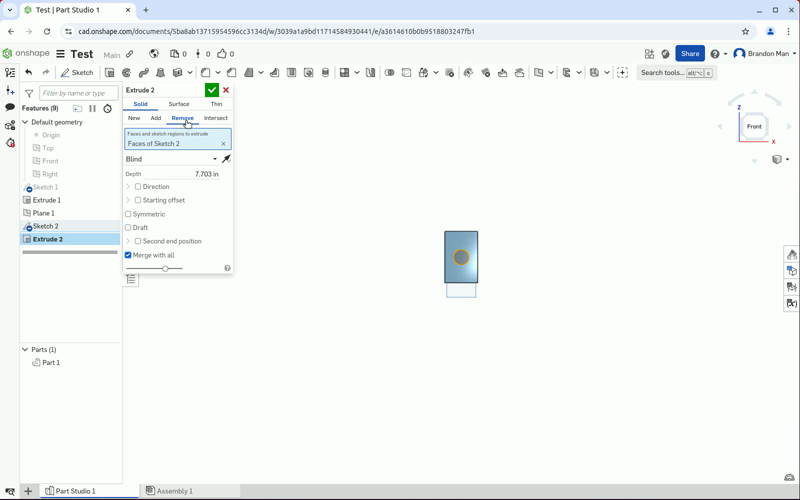
key(enter)
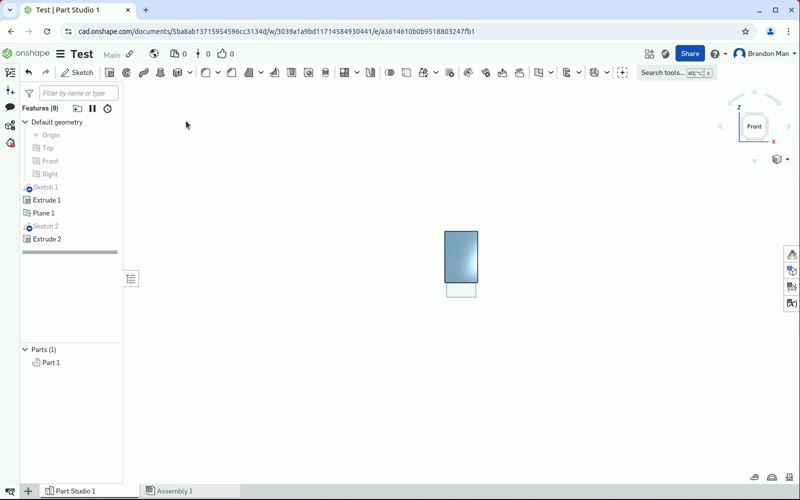
key(shift+h)
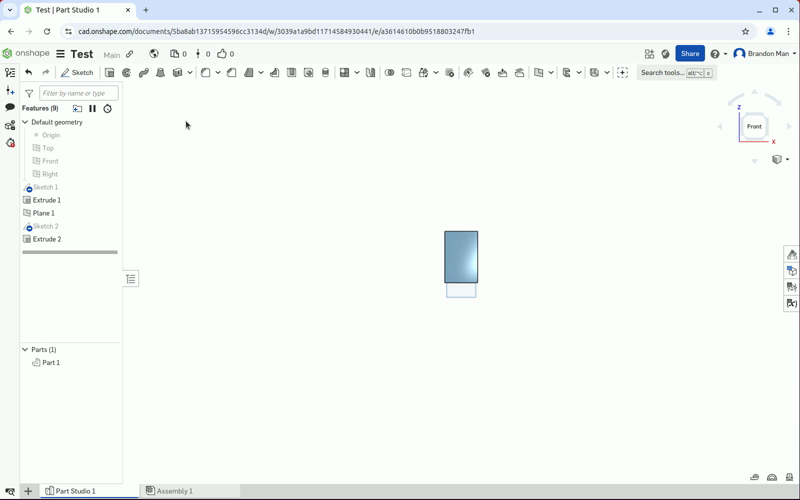
key(shift+h)
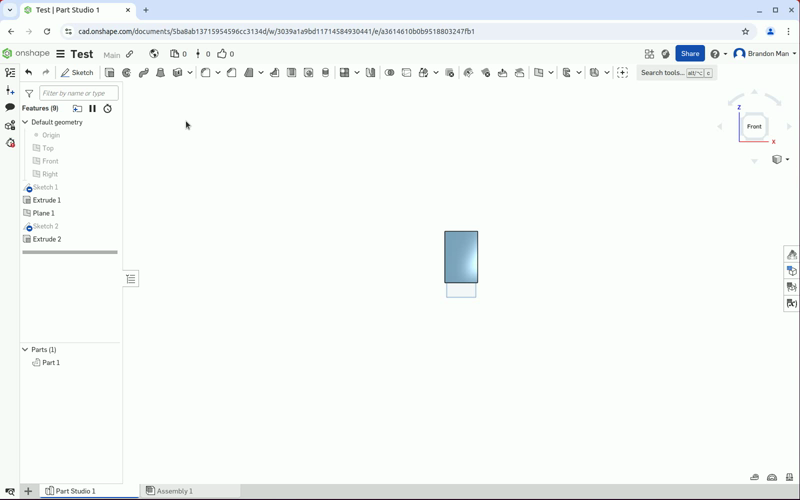
key(shift+7)
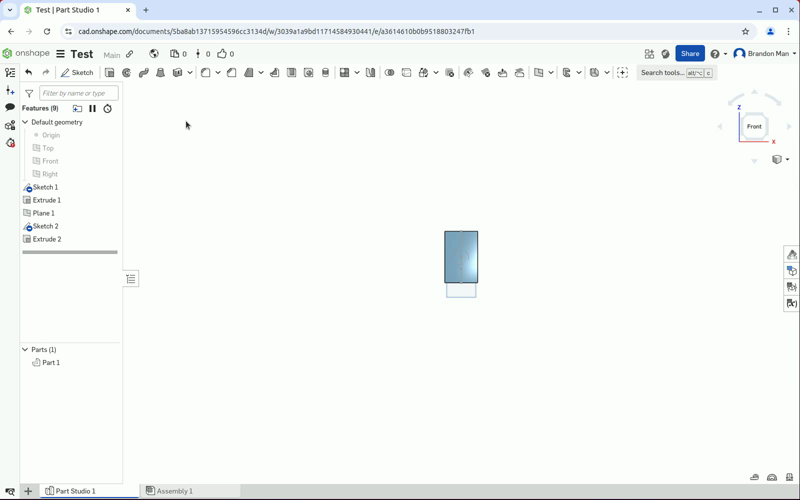
key(left, 2)
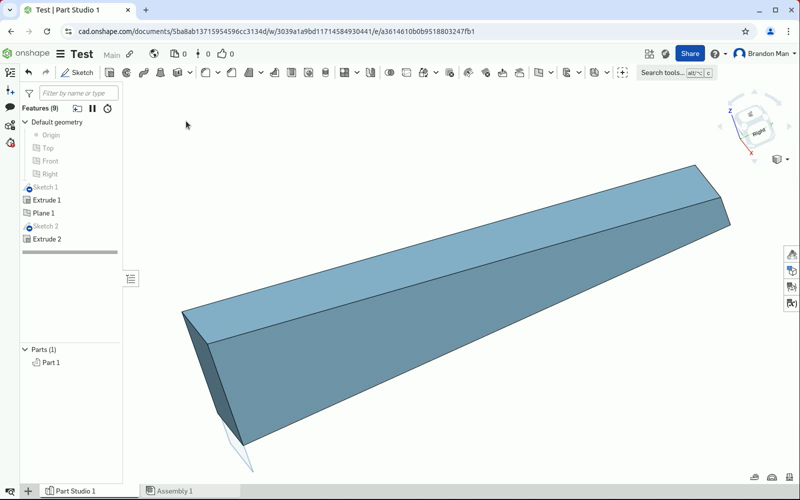
key(down, 2)
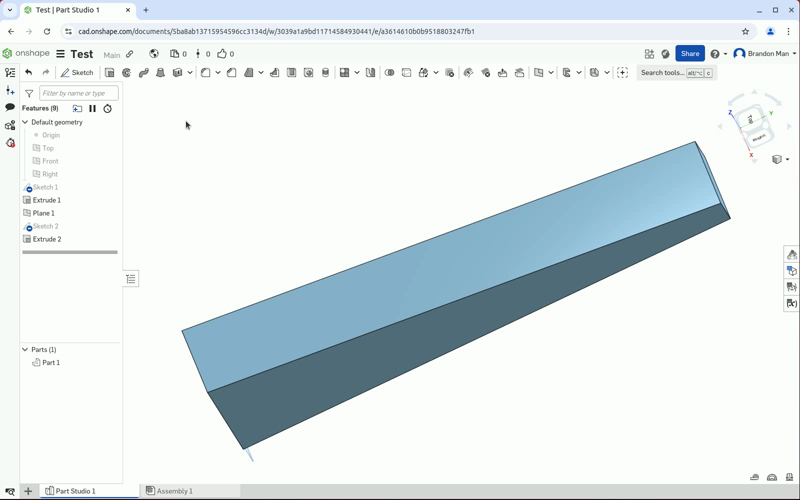
key(up, 2)
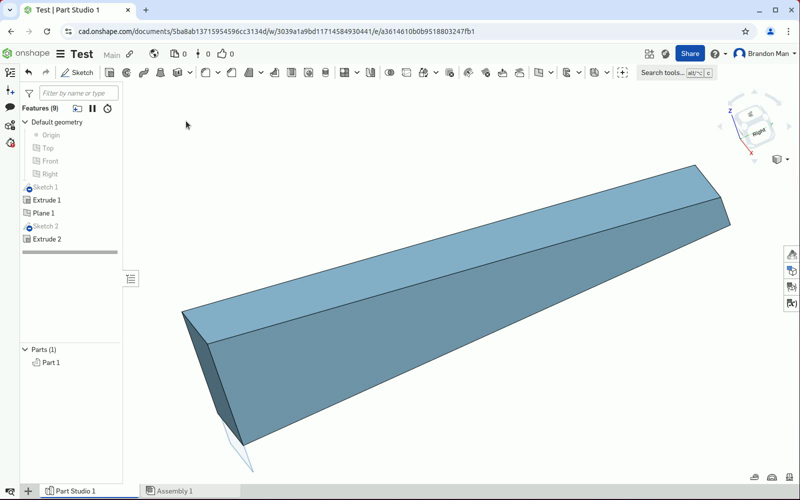
key(right, 2)
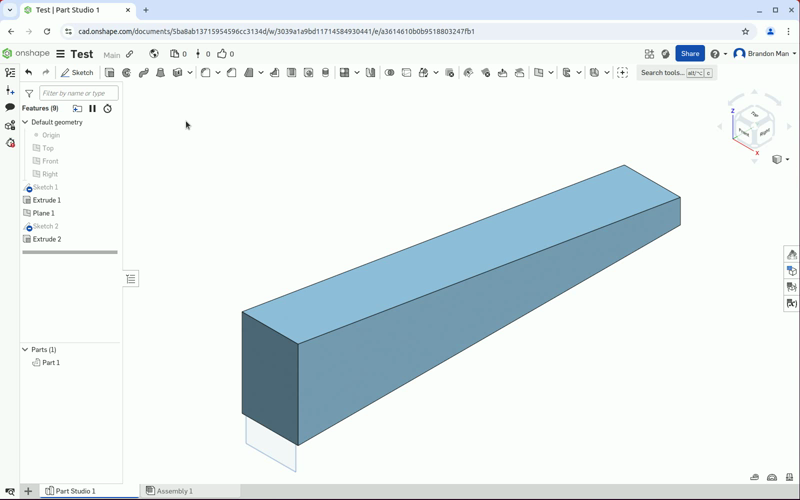
mouse_move(73, 189)
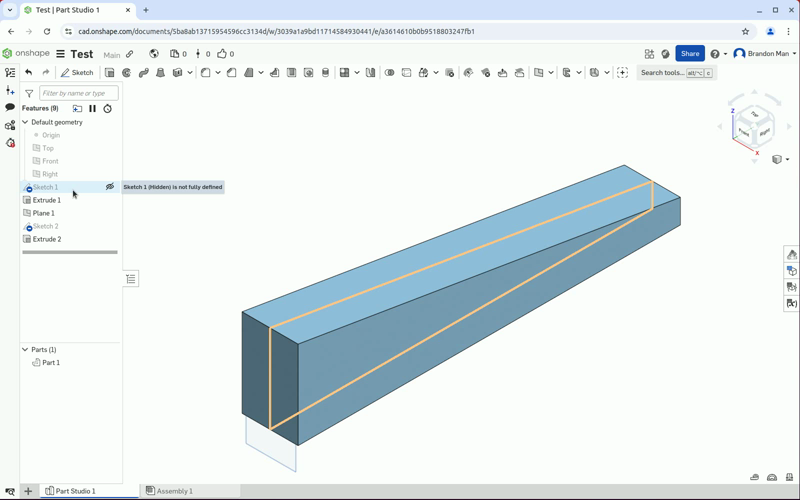
click(73, 189)